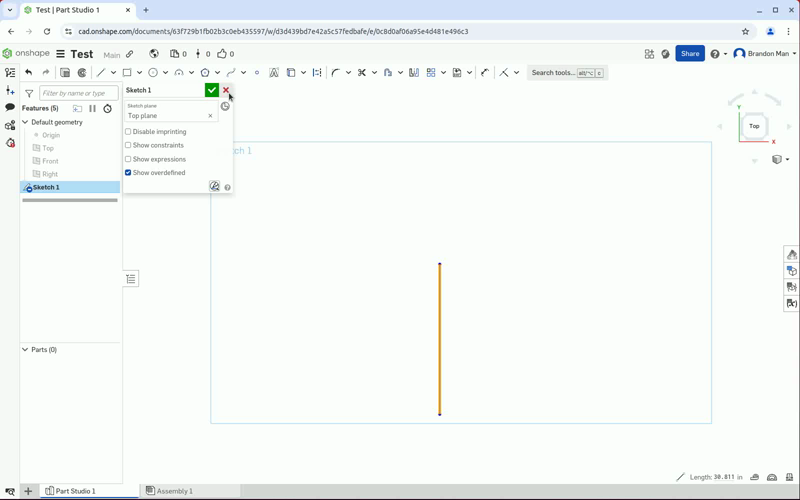
key(shift+h)
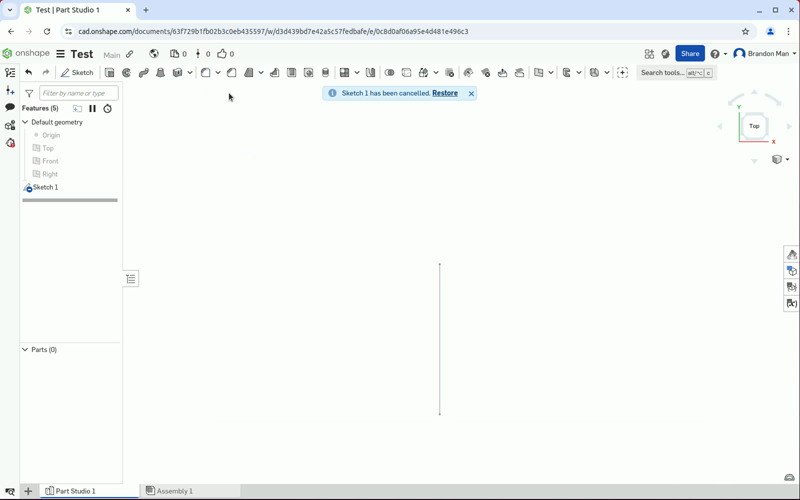
key(shift+s)
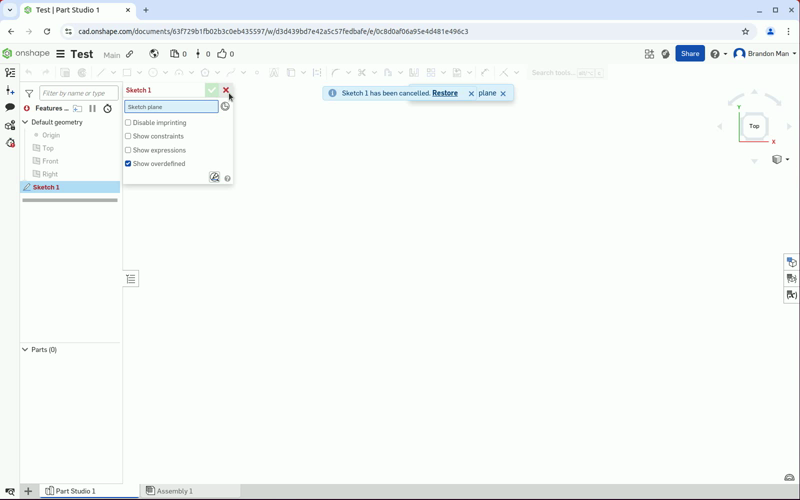
mouse_move(73, 150)
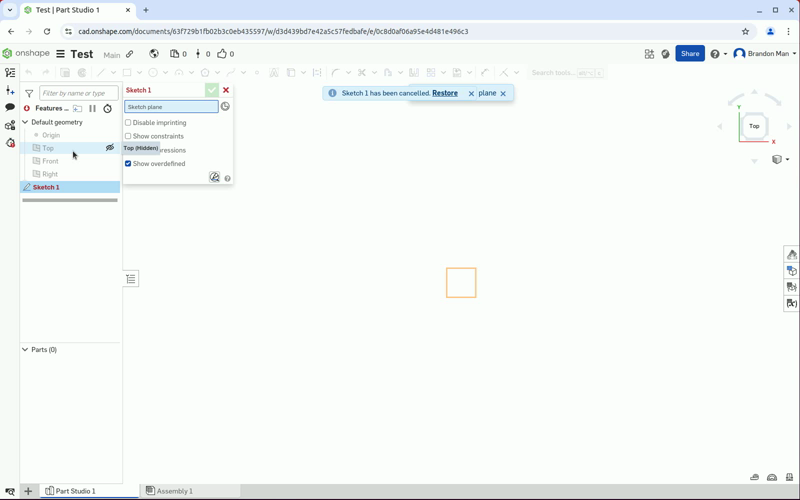
click(73, 150)
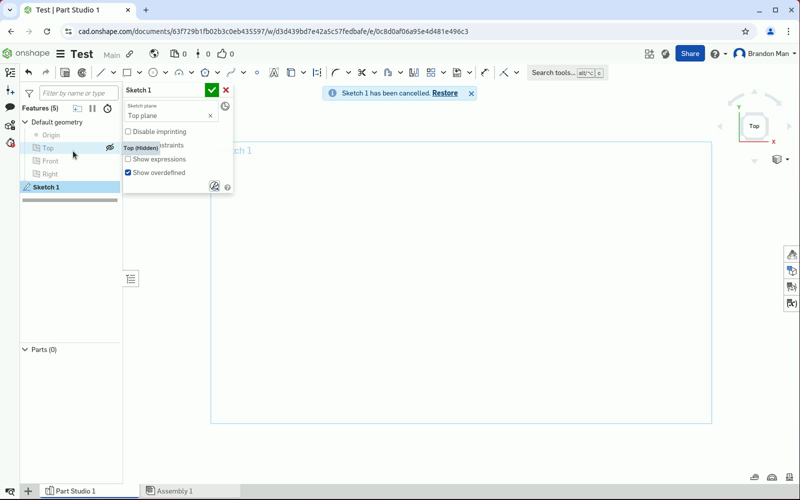
mouse_move(73, 352)
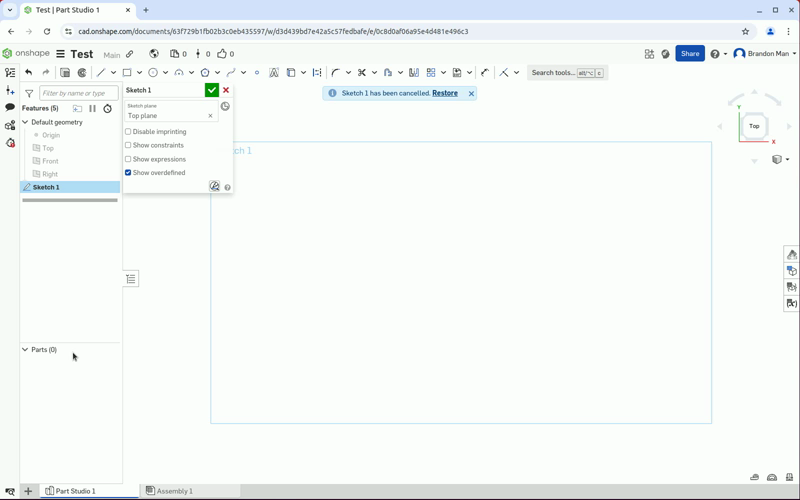
key(y)
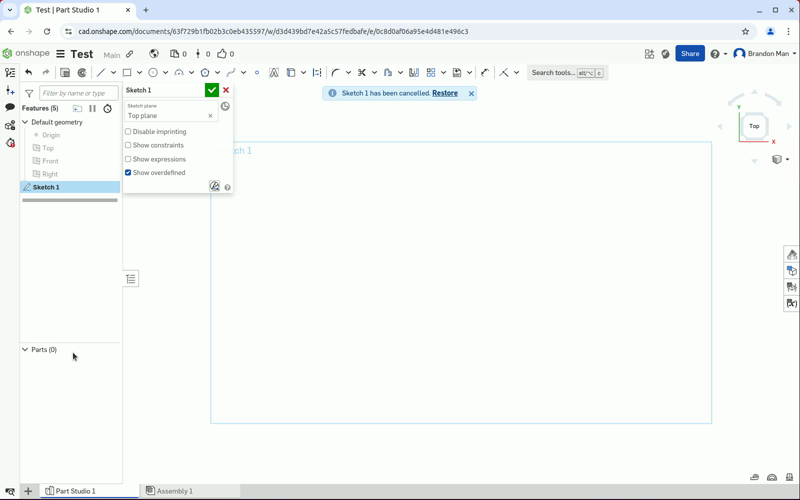
key(l)
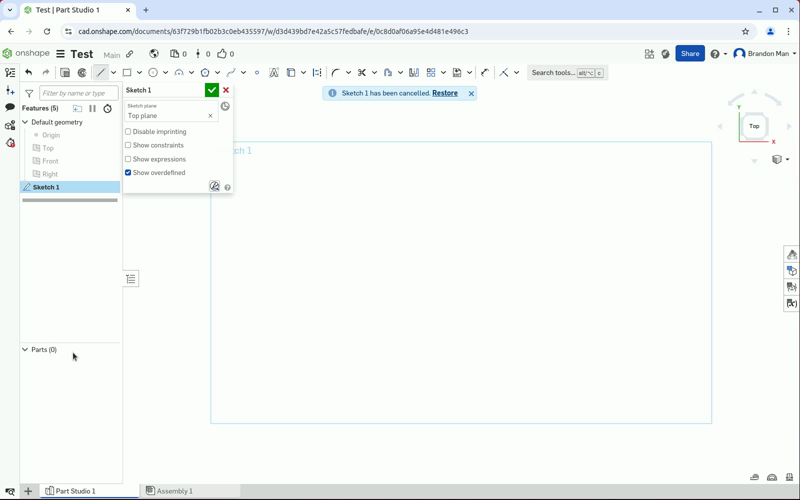
key_down(shift)
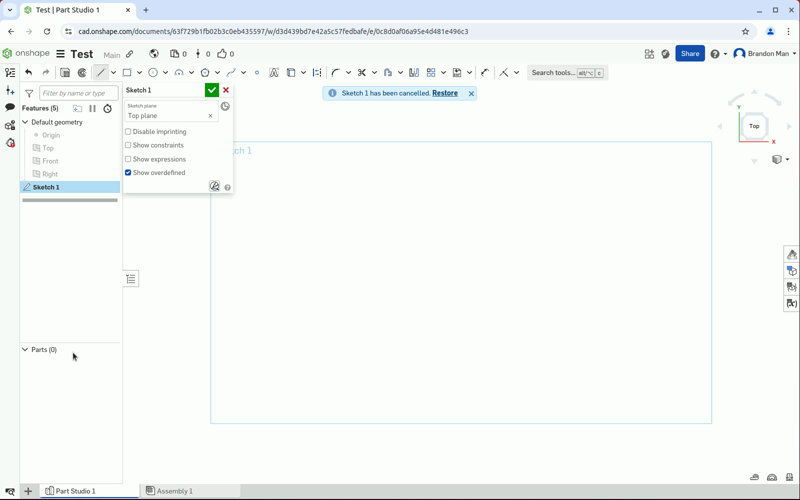
mouse_move(348, 311)
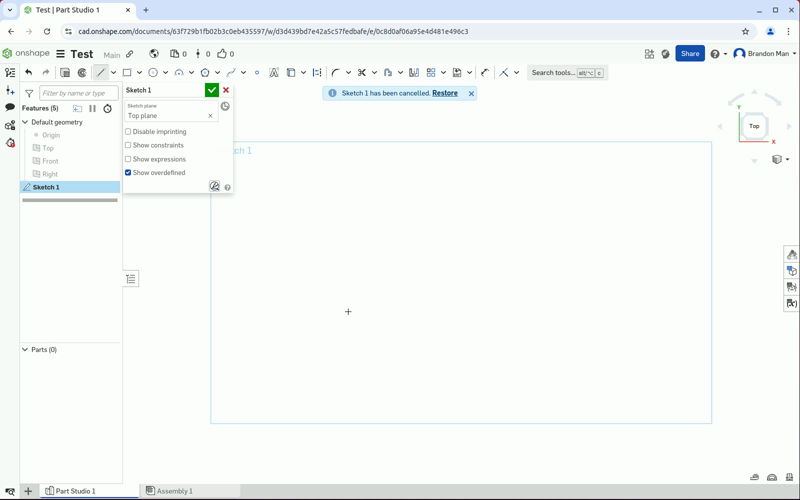
click(348, 311)
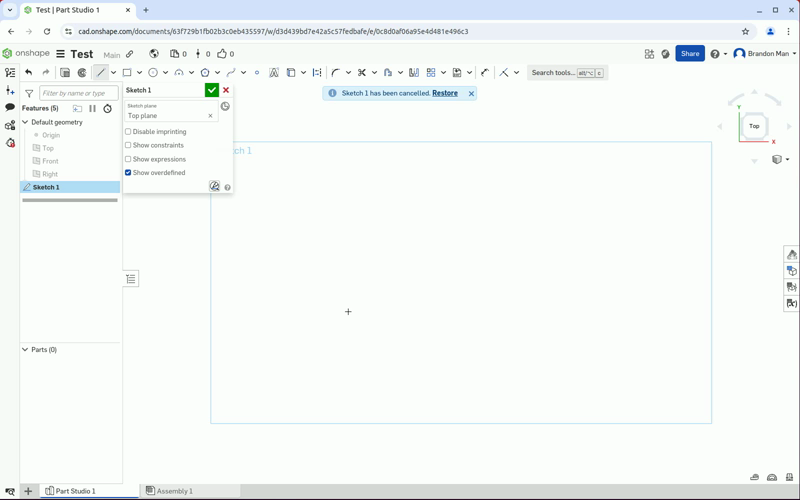
key_up(shift)
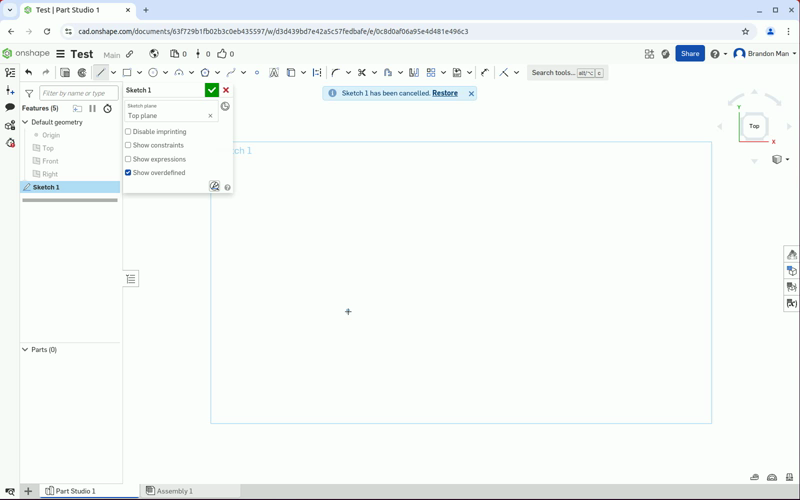
key_down(shift)
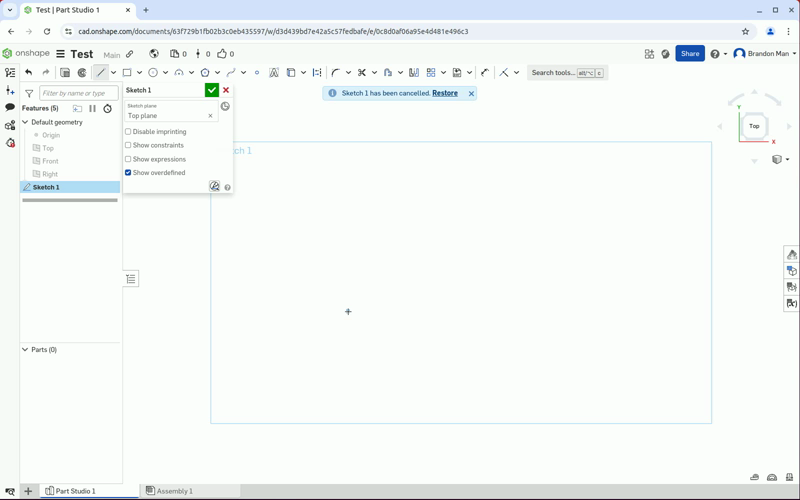
mouse_move(415, 311)
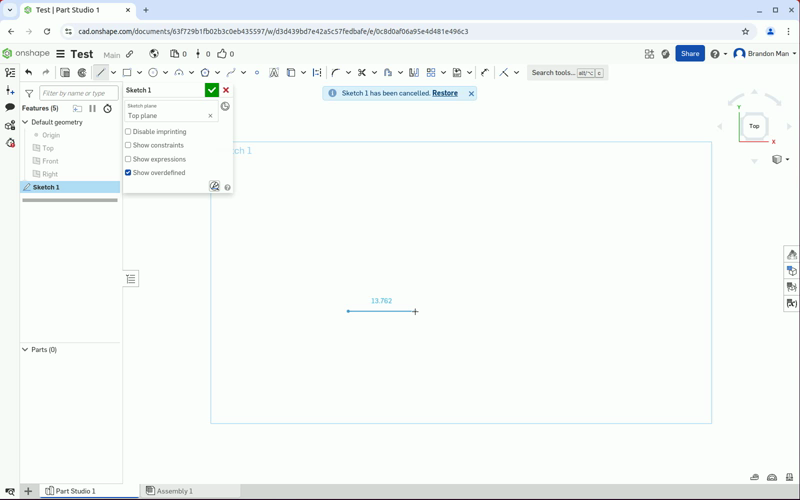
click(415, 311)
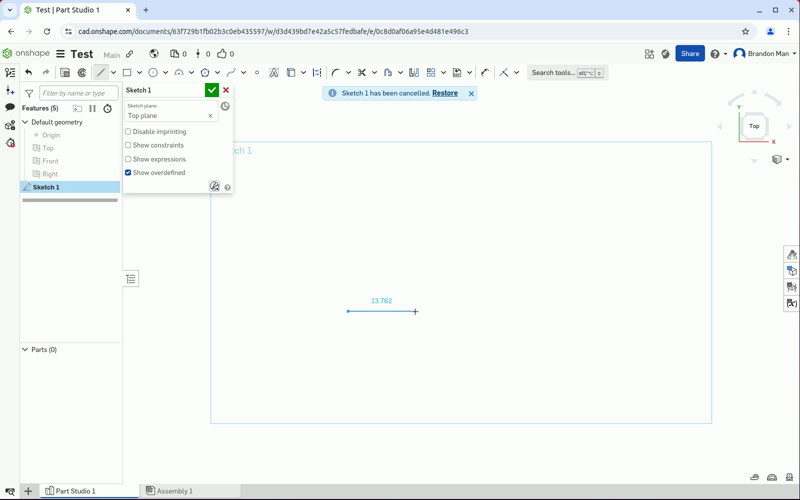
key_up(shift)
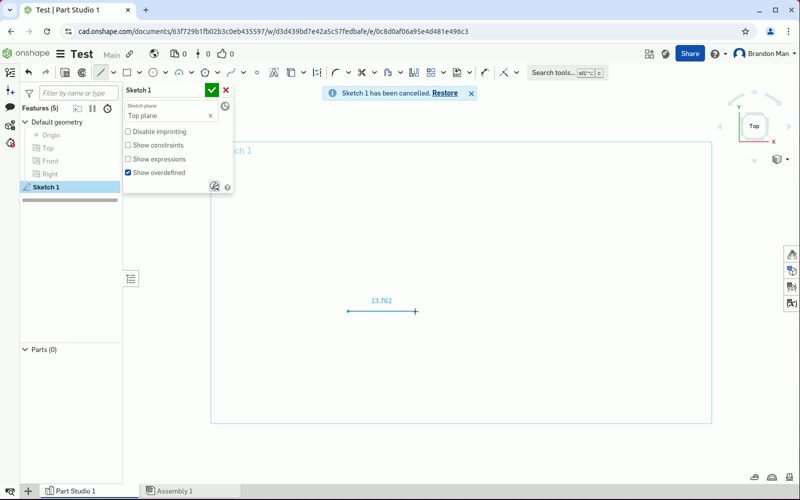
key_down(shift)
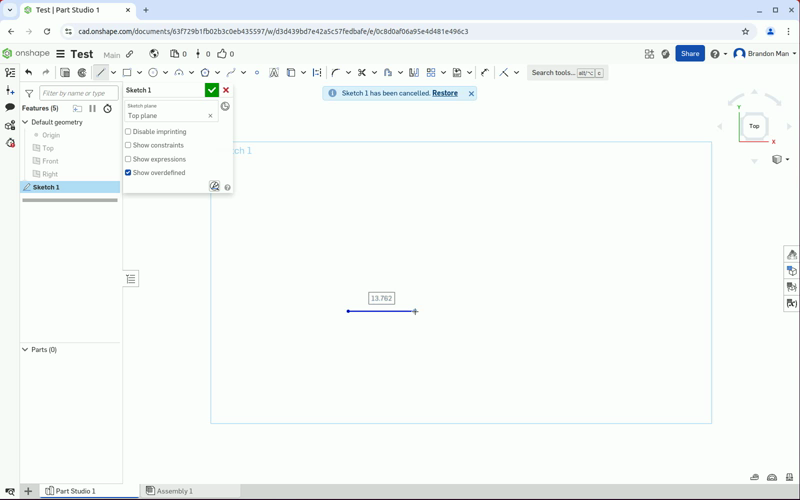
mouse_move(415, 243)
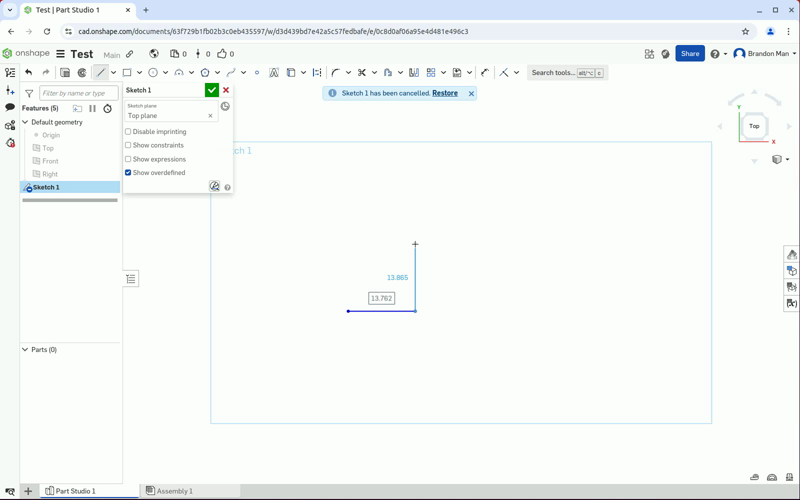
click(415, 243)
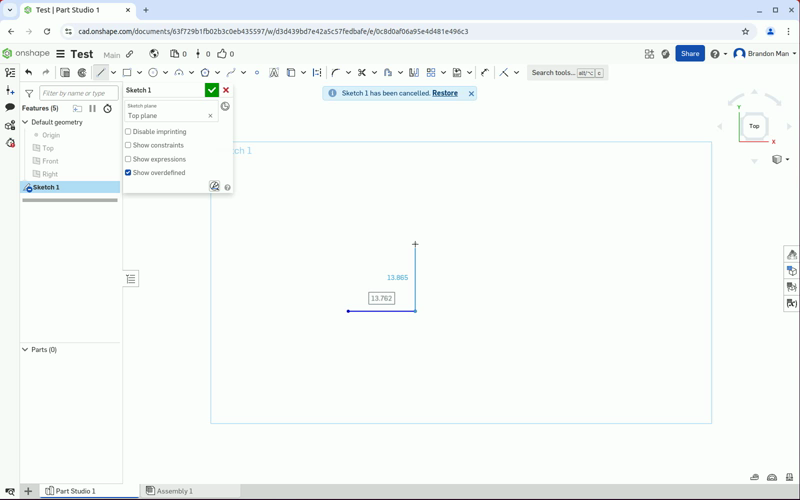
key_up(shift)
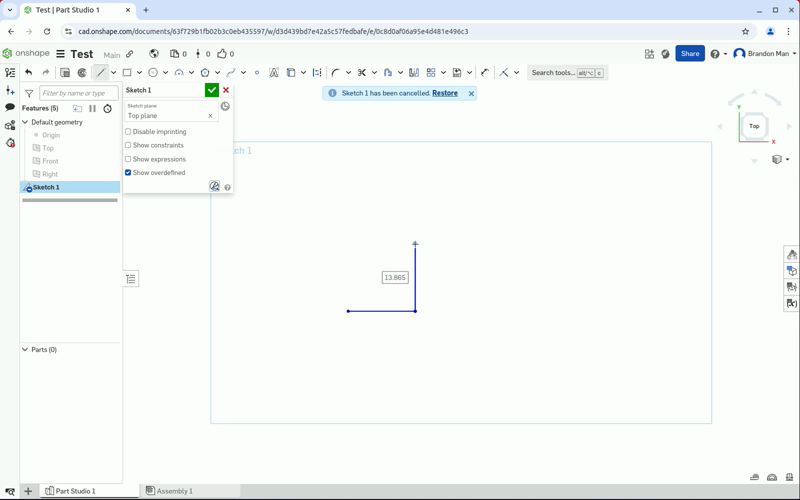
key_down(shift)
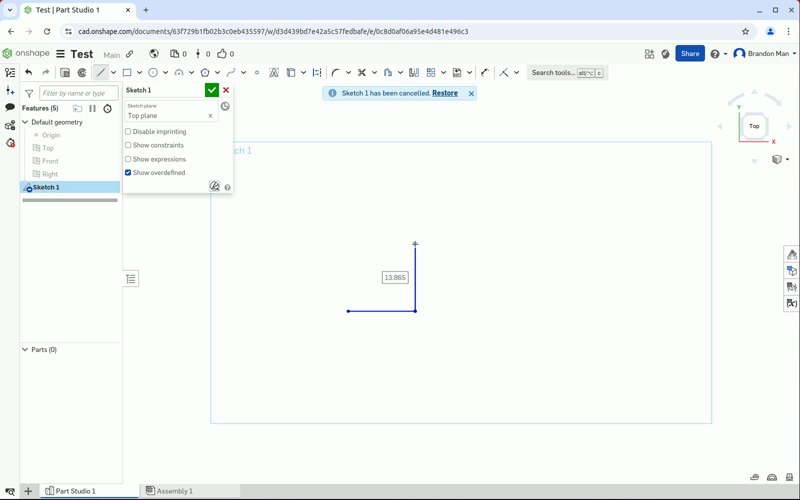
mouse_move(348, 243)
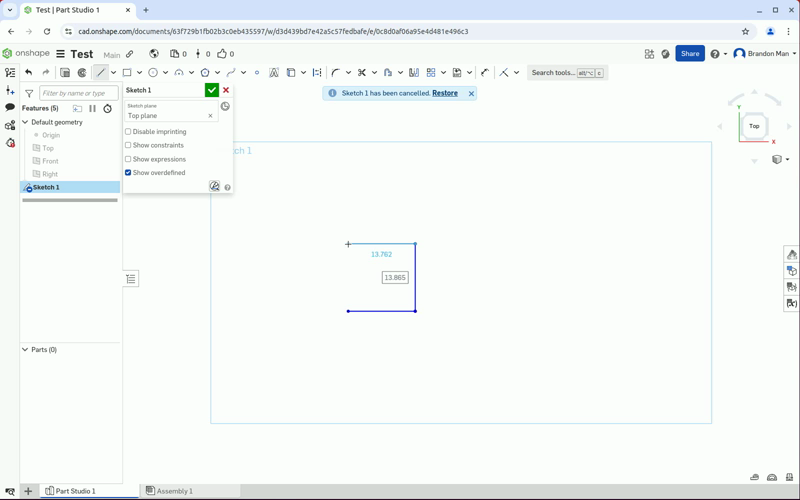
click(348, 243)
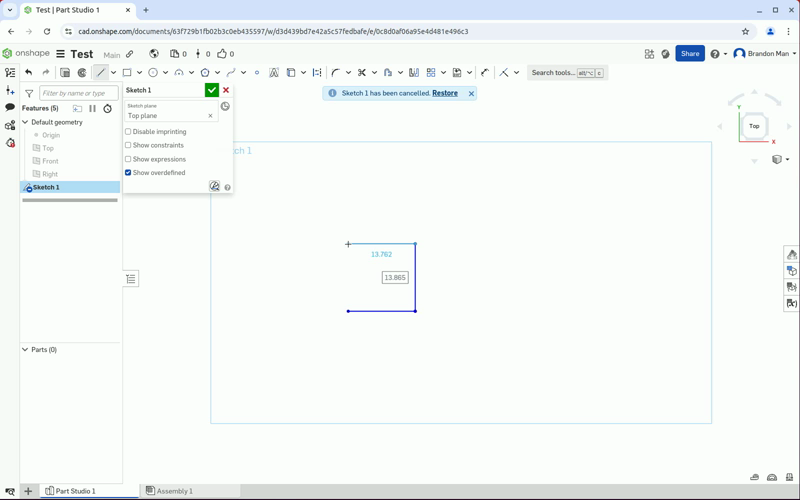
key_up(shift)
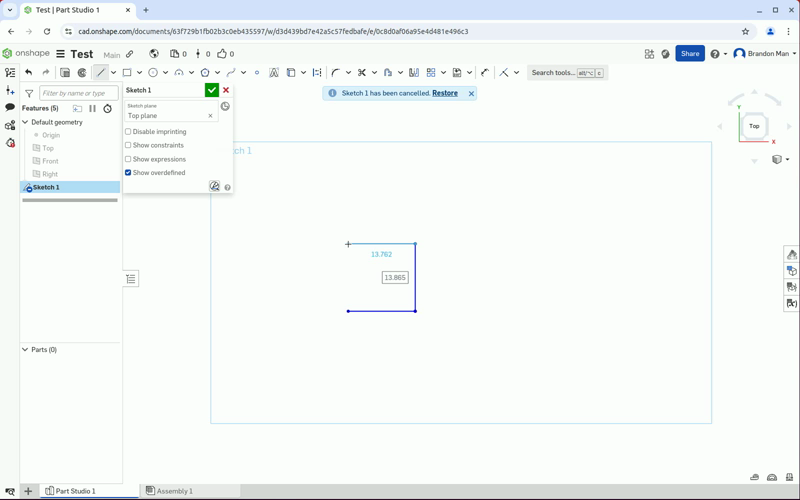
key_down(shift)
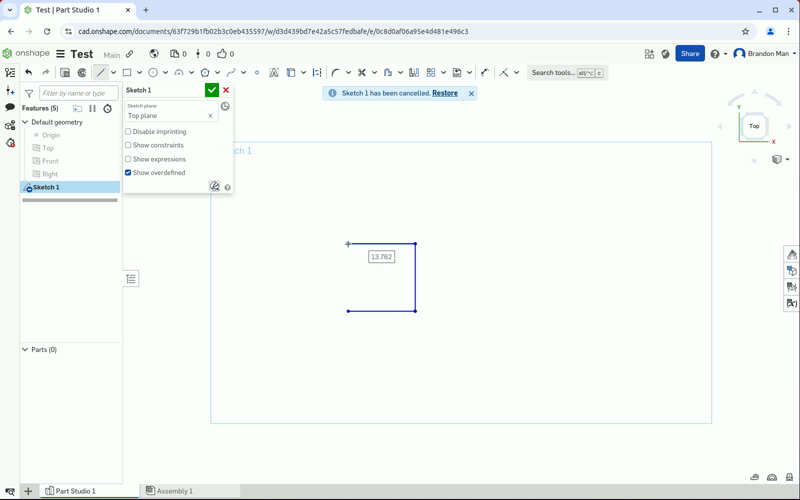
mouse_move(348, 311)
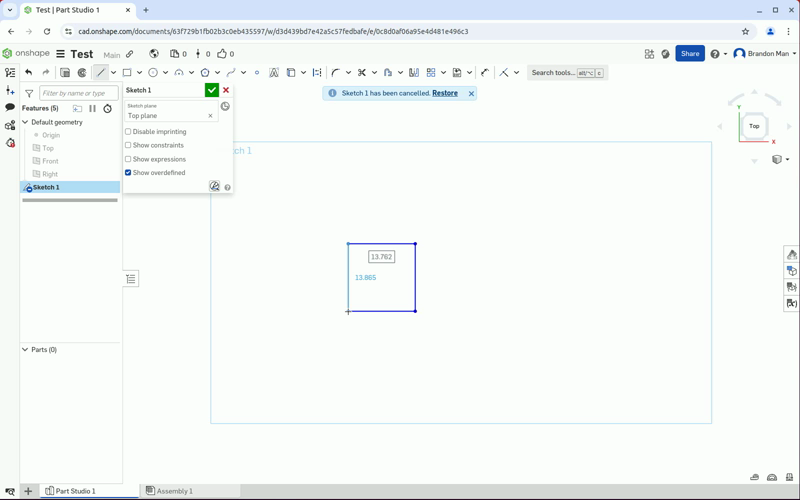
key_up(shift)
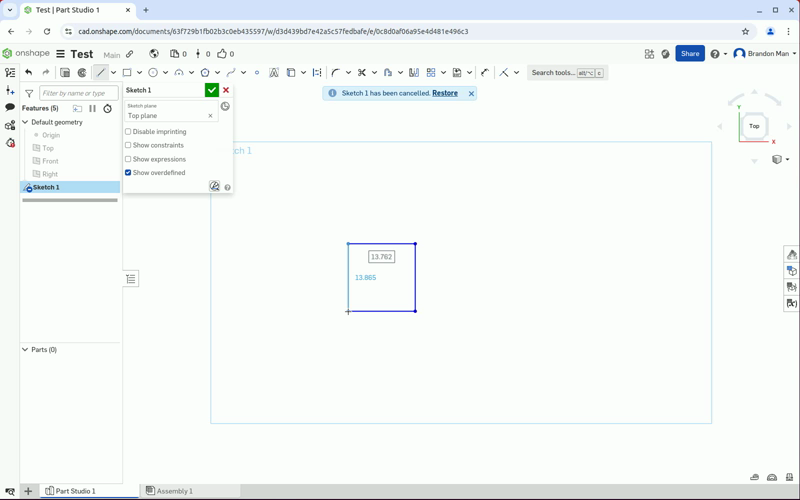
click(348, 311)
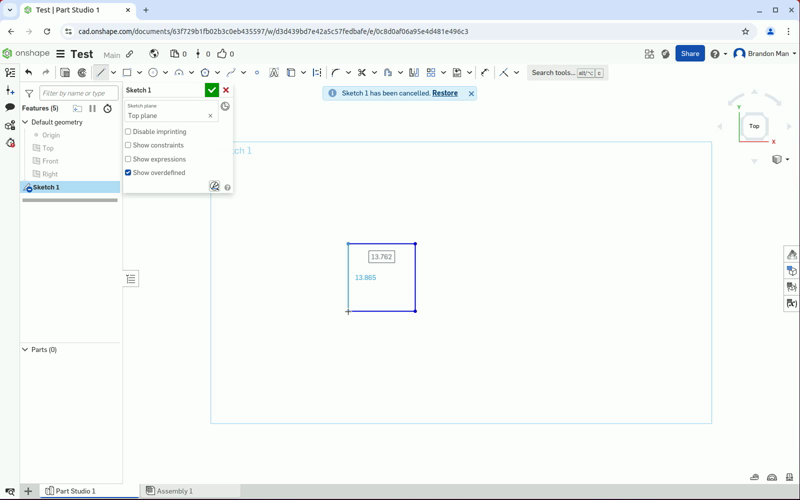
key(esc)
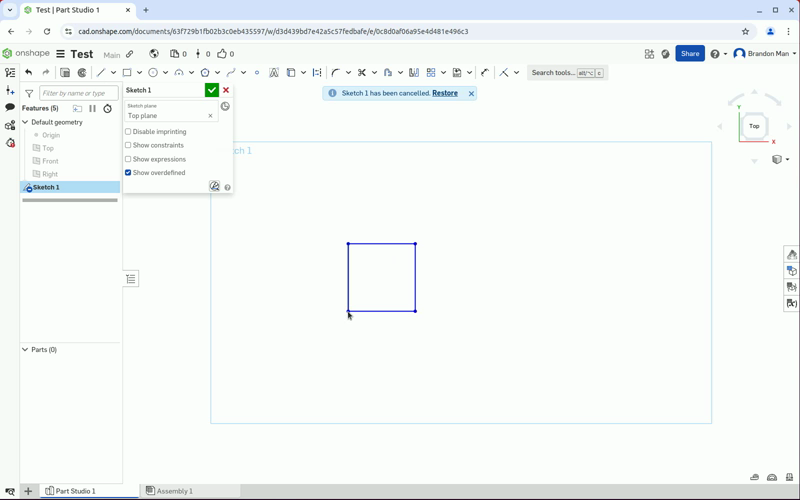
mouse_move(358, 302)
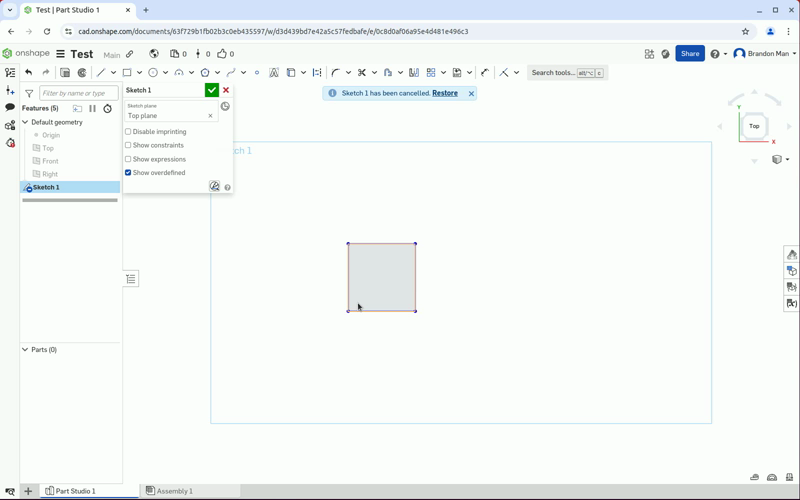
click(358, 302)
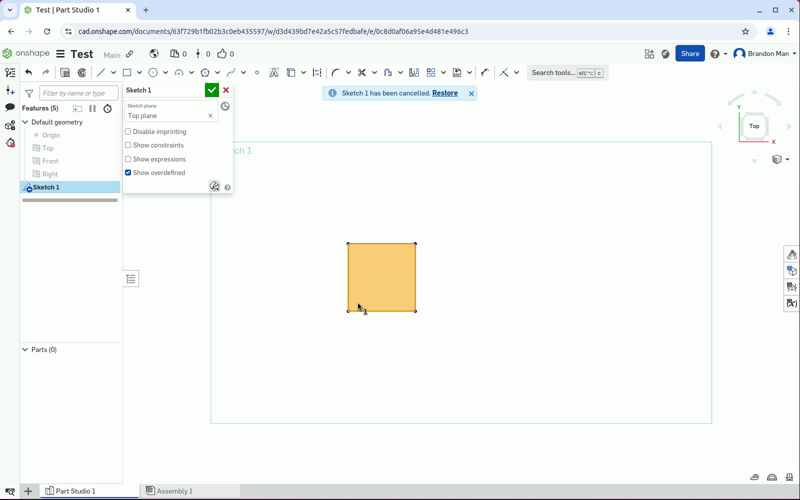
mouse_move(73, 352)
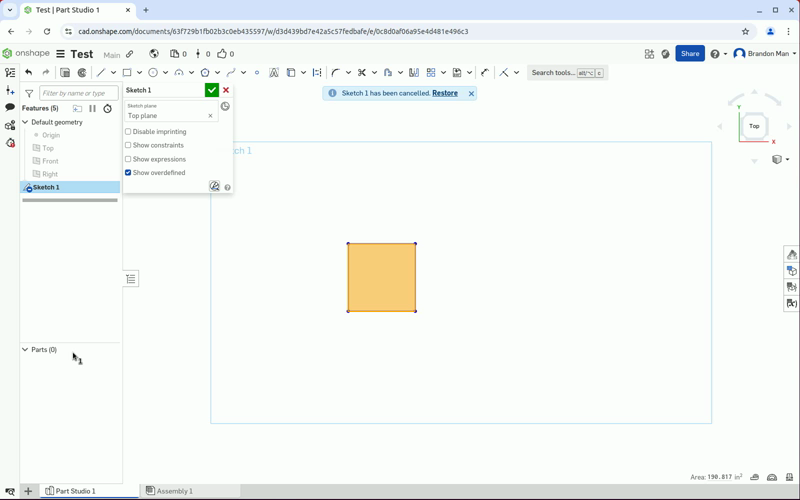
key(shift+y)
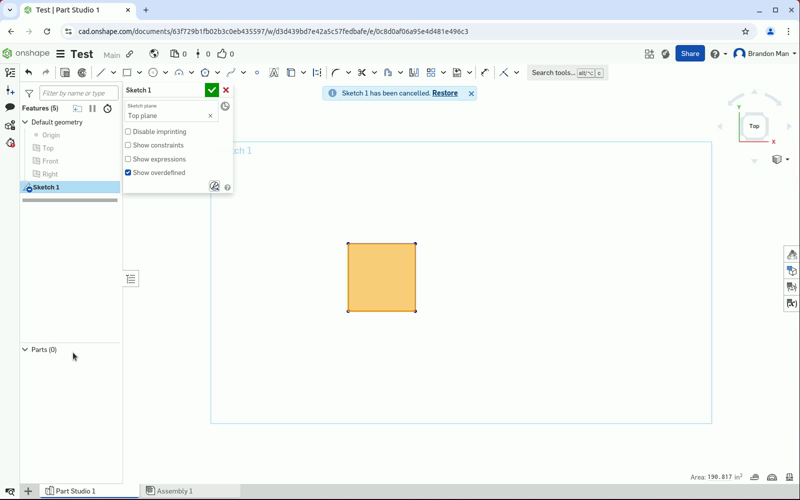
key(shift+e)
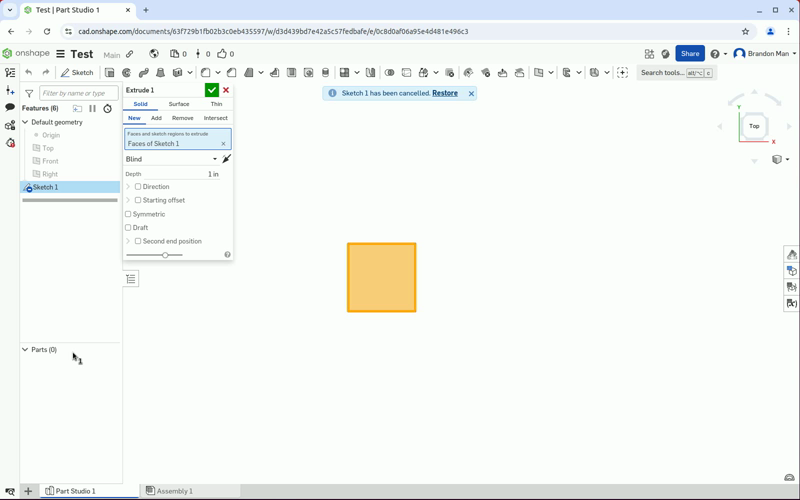
mouse_move(143, 106)
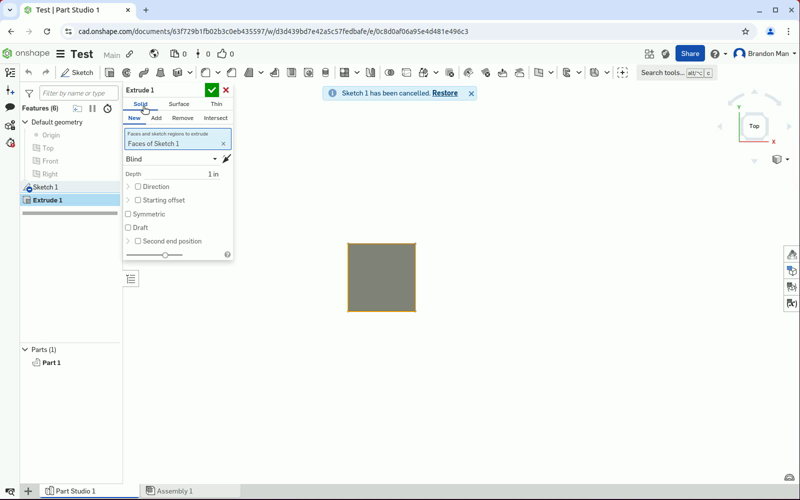
click(143, 106)
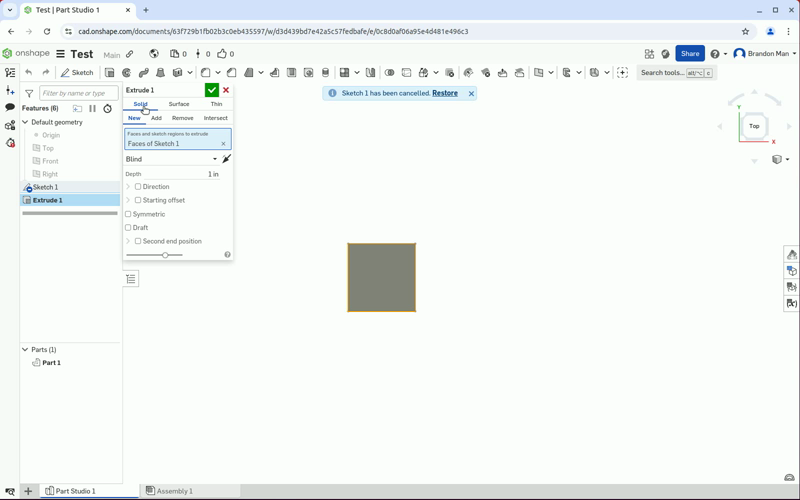
mouse_move(137, 120)
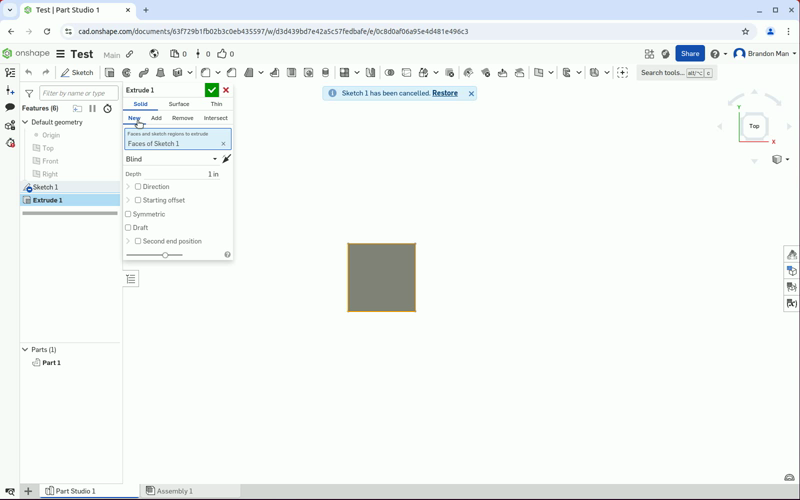
click(137, 120)
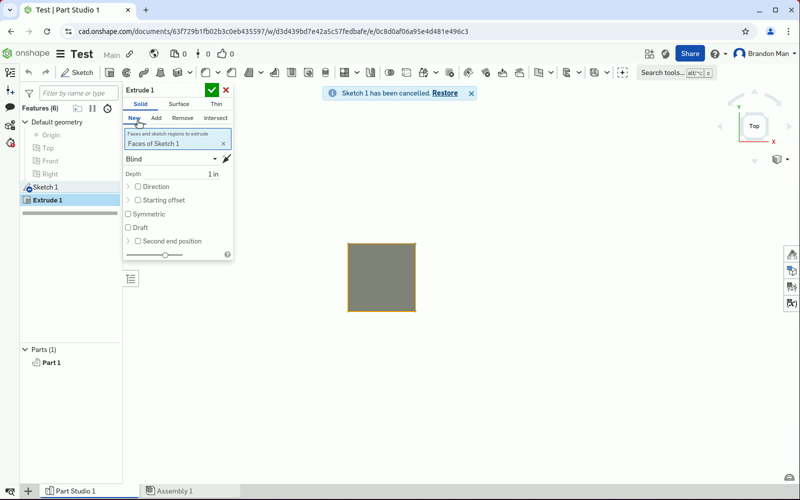
key(tab, 4)
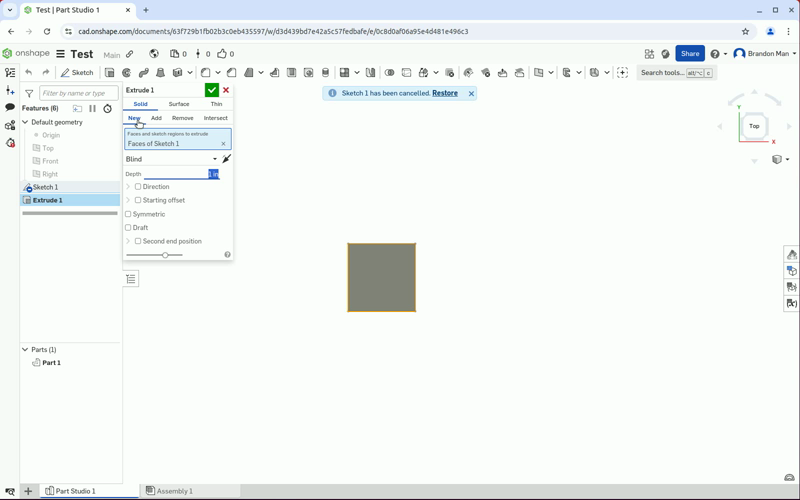
text(8.666)
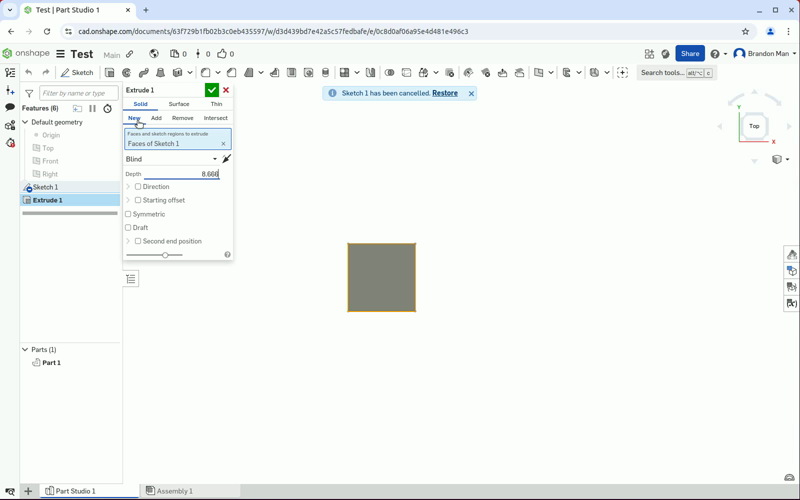
key(enter)
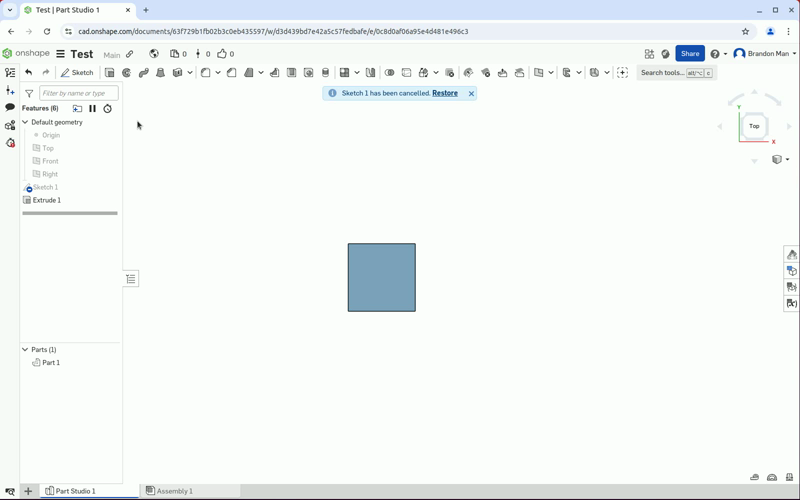
key(shift+h)
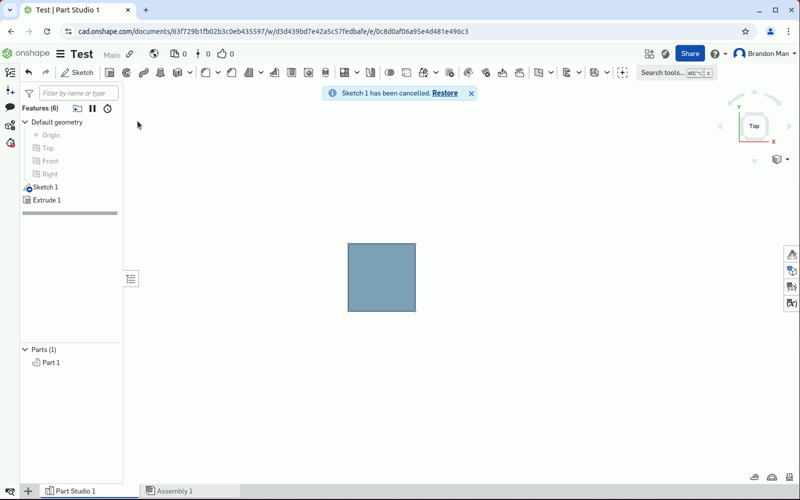
key(shift+h)
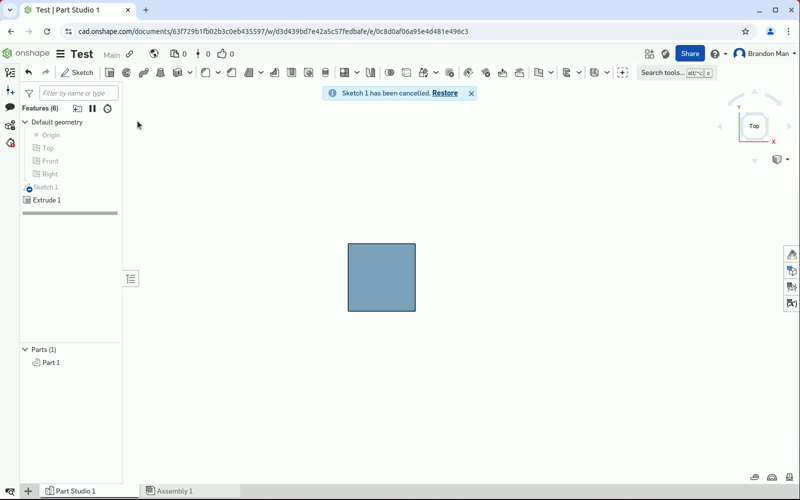
mouse_move(73, 189)
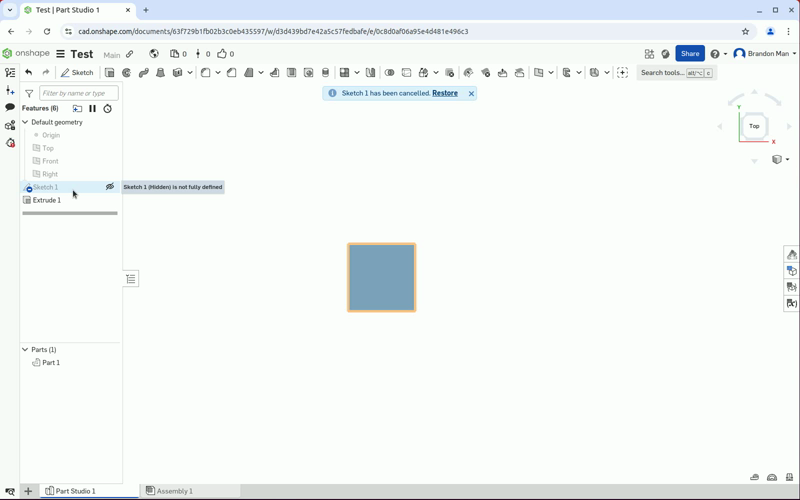
click(73, 189)
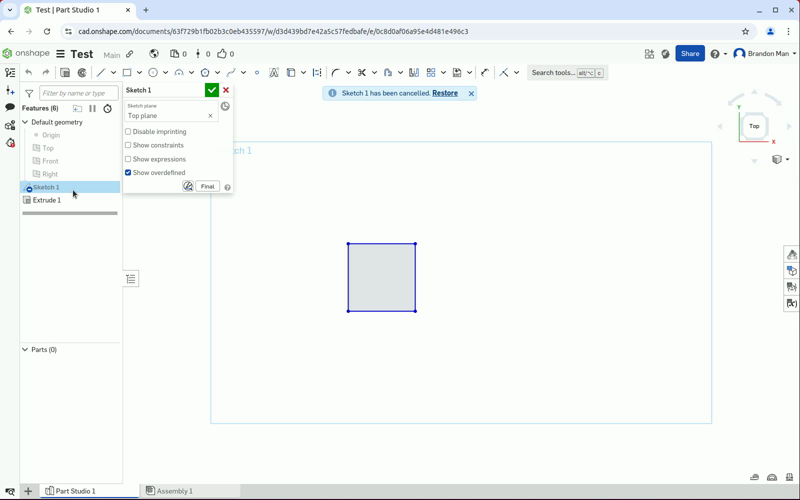
mouse_move(229, 92)
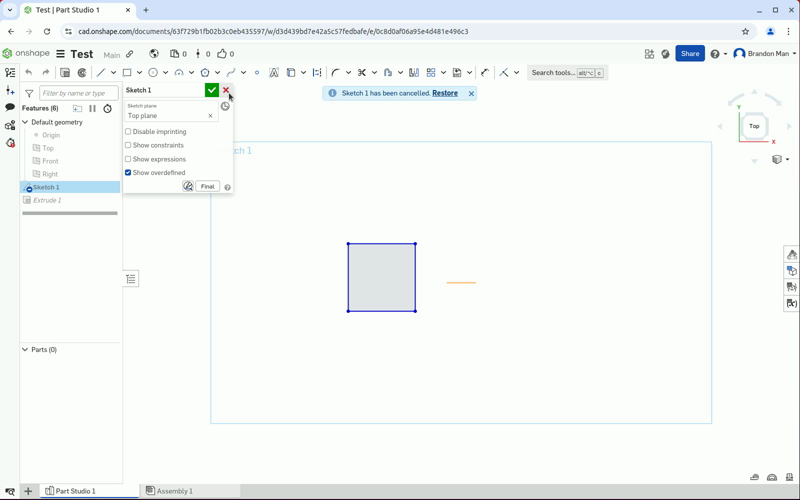
click(229, 92)
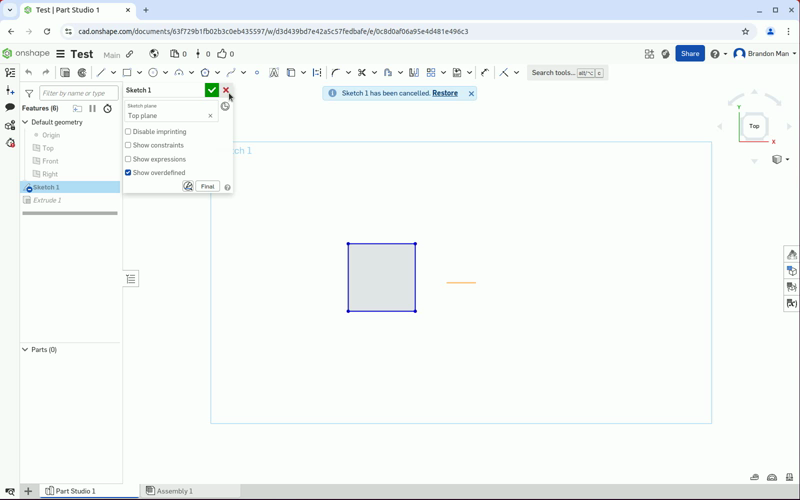
key(shift+s)
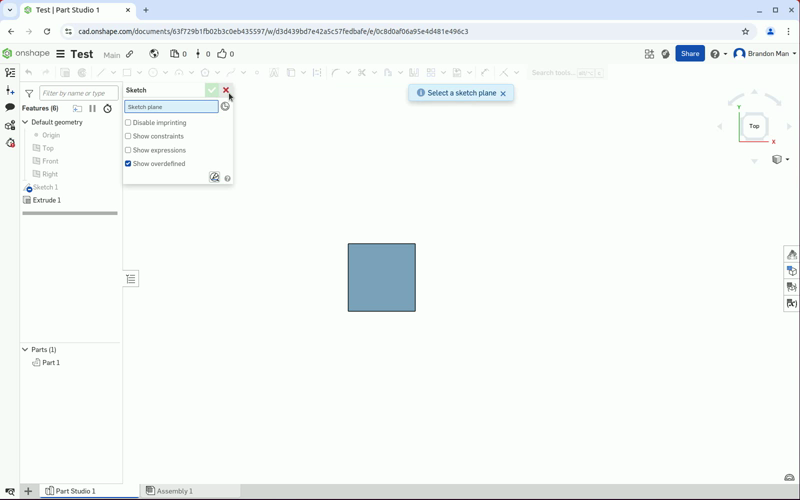
mouse_move(73, 150)
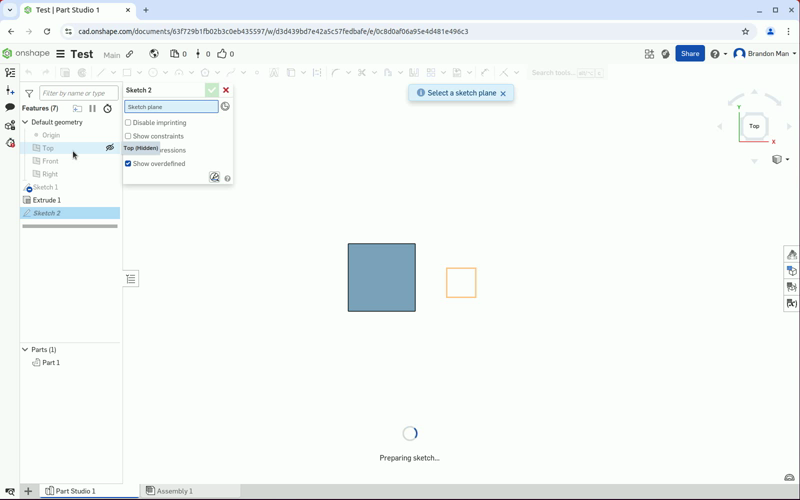
click(73, 150)
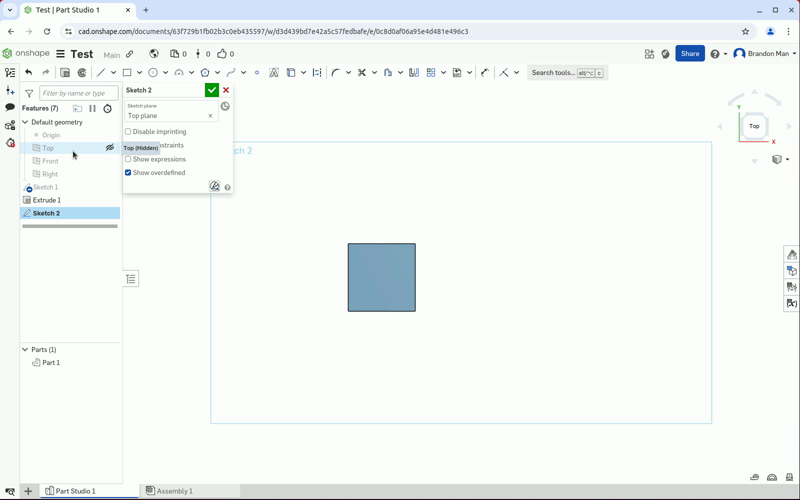
mouse_move(73, 352)
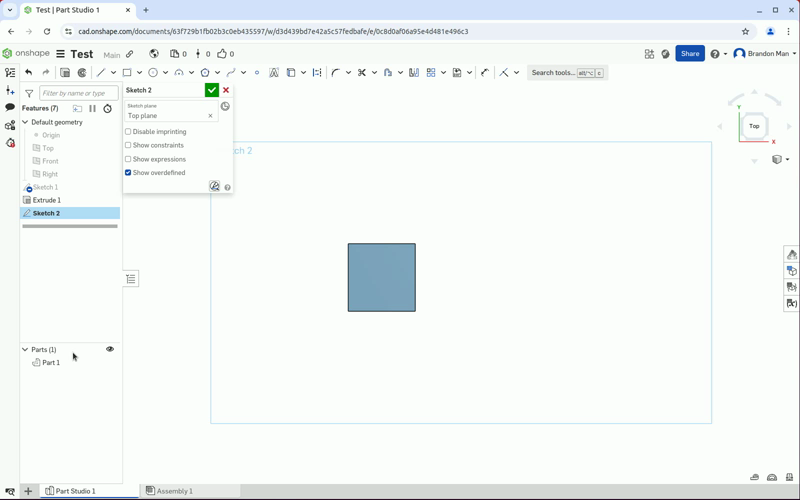
key(y)
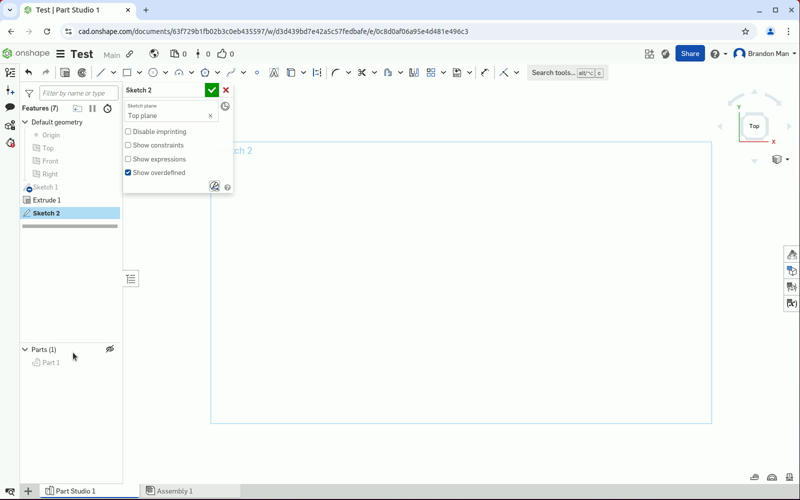
key(c)
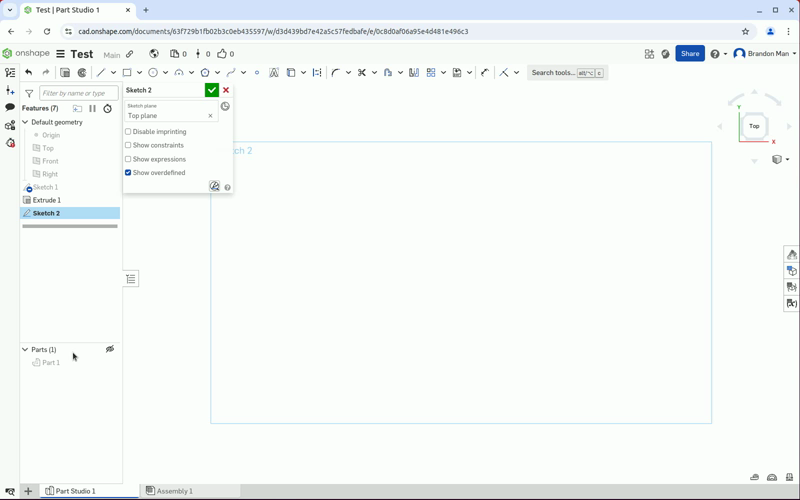
key_down(shift)
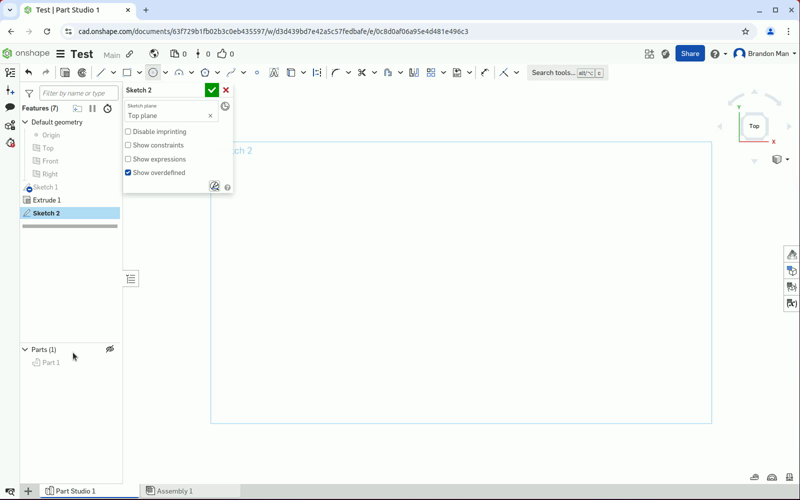
mouse_move(483, 291)
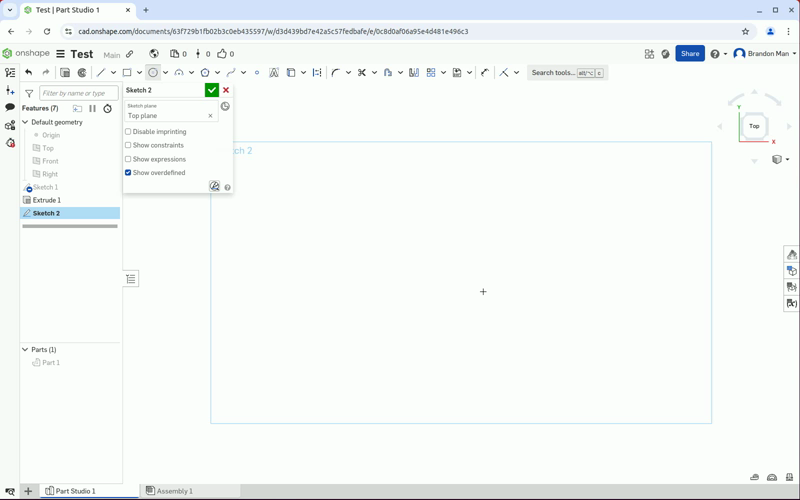
click(483, 291)
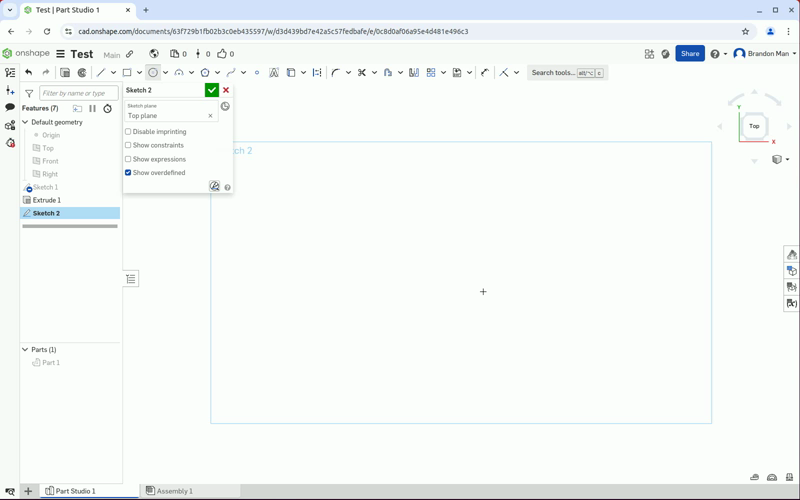
key_up(shift)
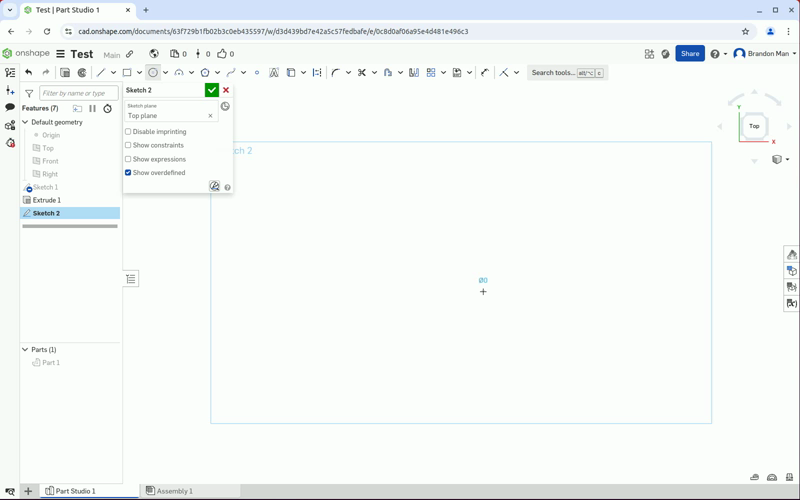
mouse_move(500, 291)
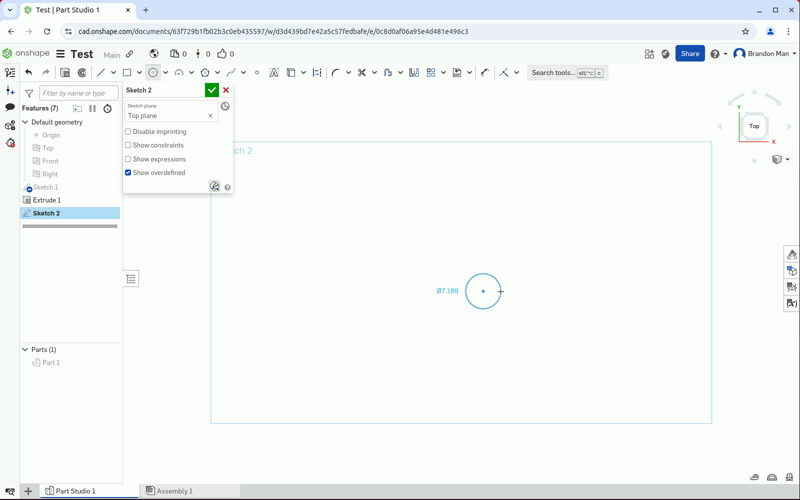
click(500, 291)
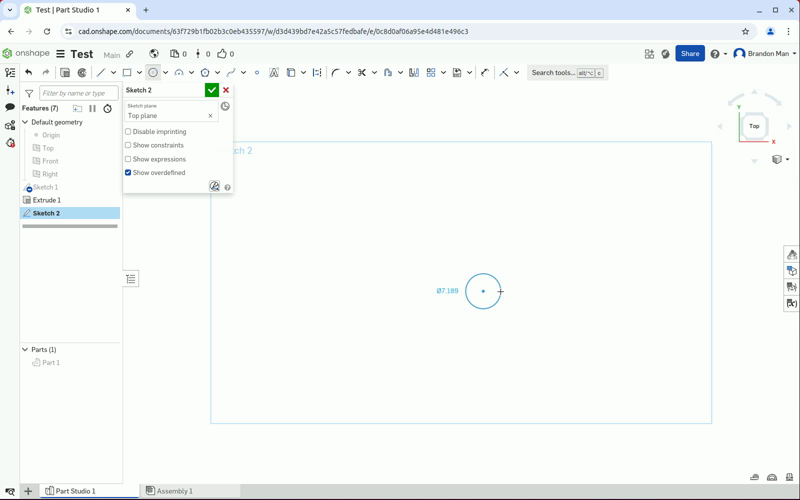
key(esc)
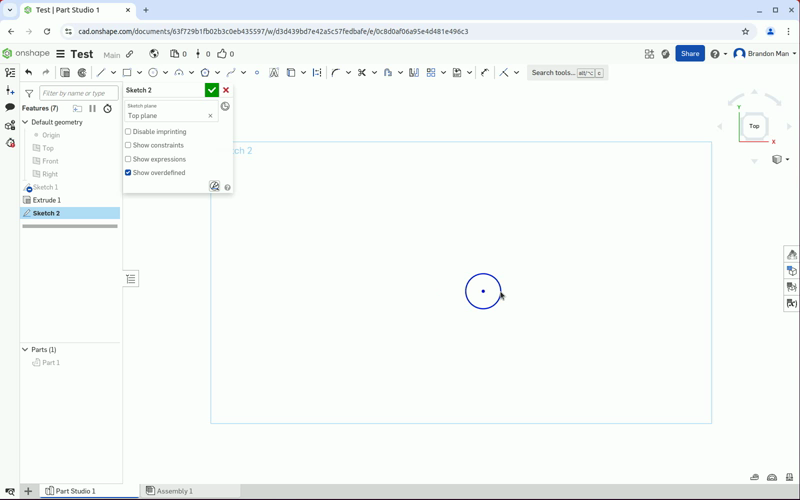
mouse_move(471, 302)
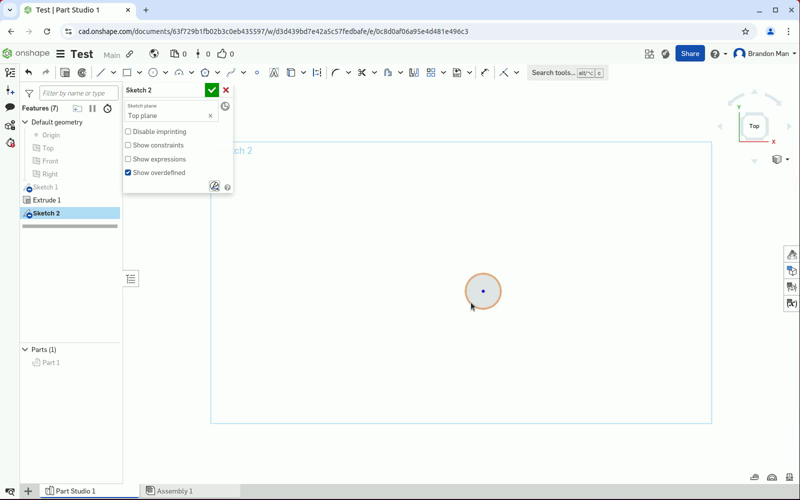
scroll(6)
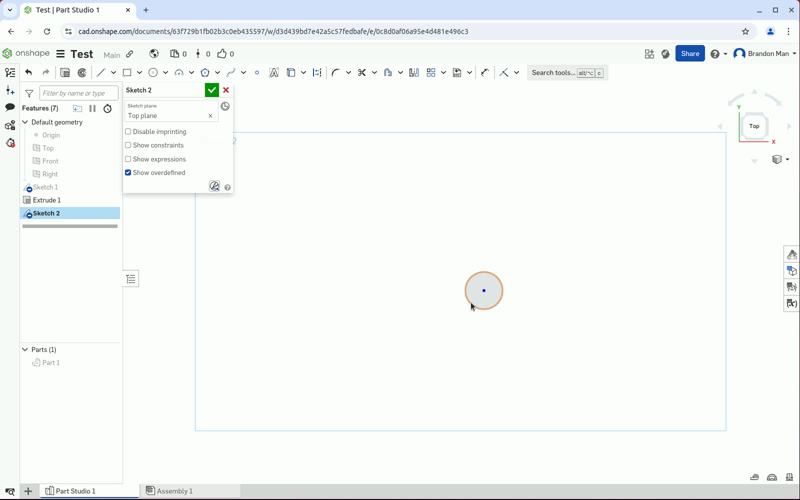
scroll(6)
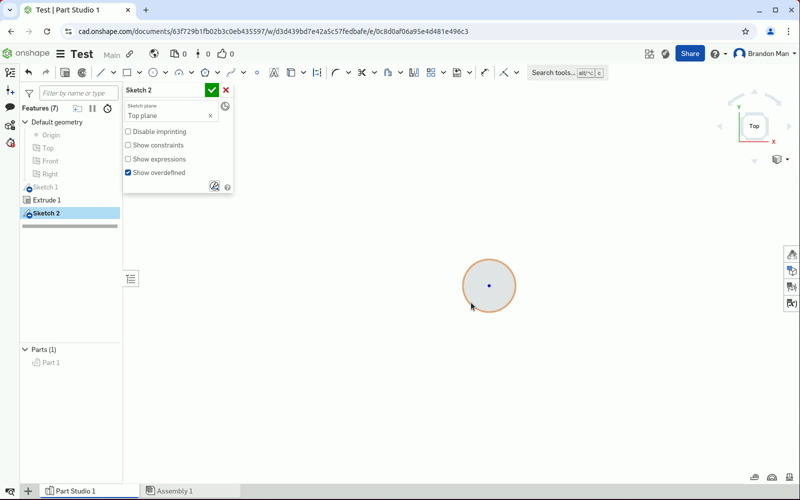
scroll(6)
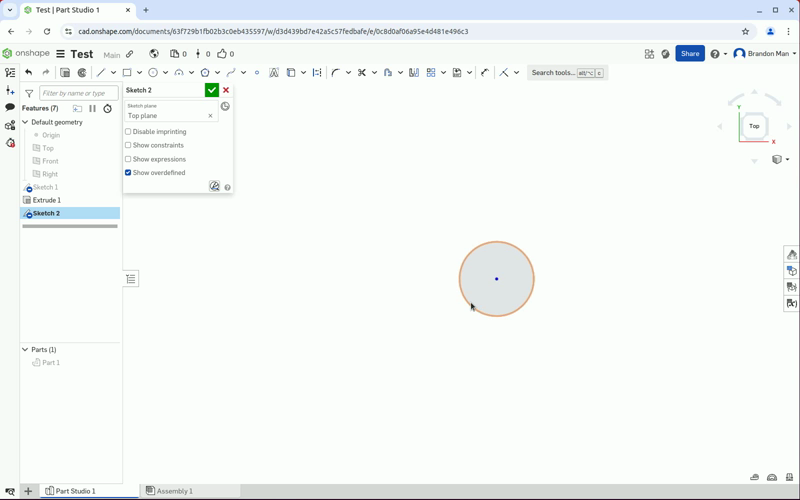
scroll(6)
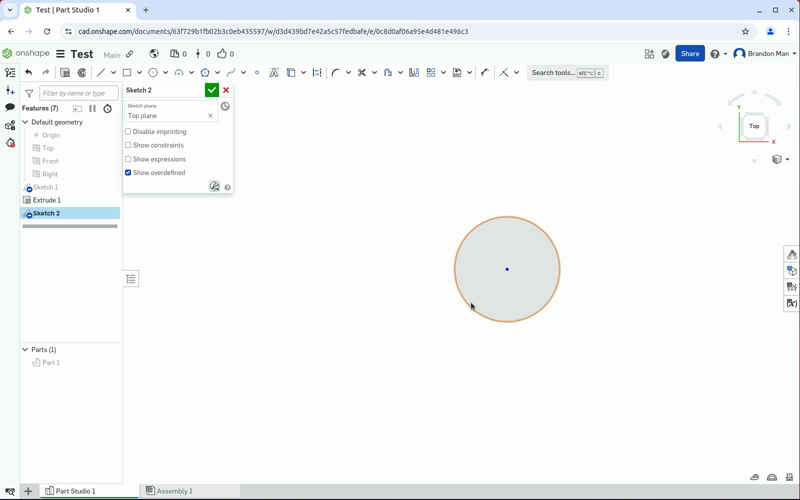
scroll(6)
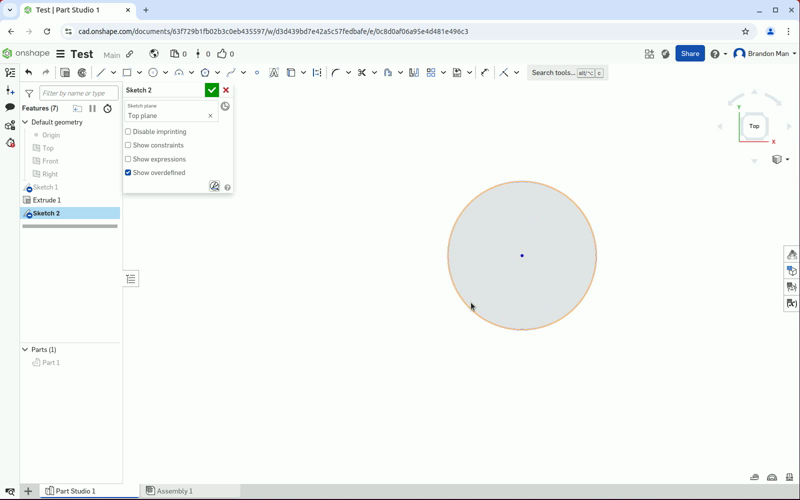
scroll(6)
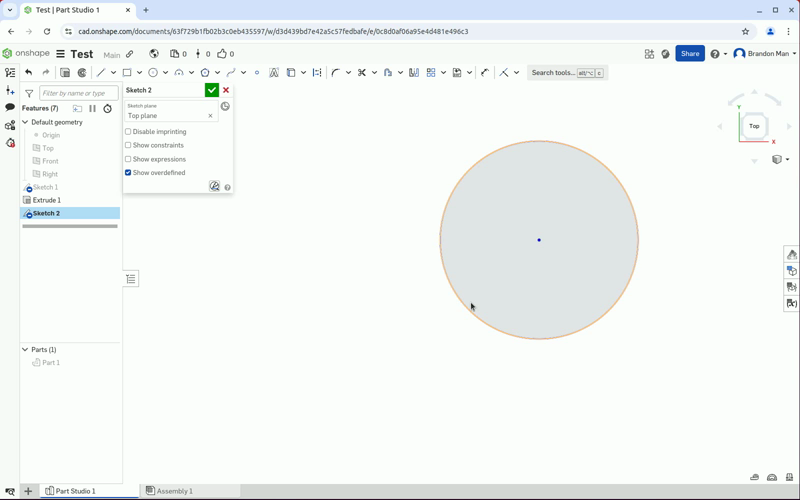
scroll(6)
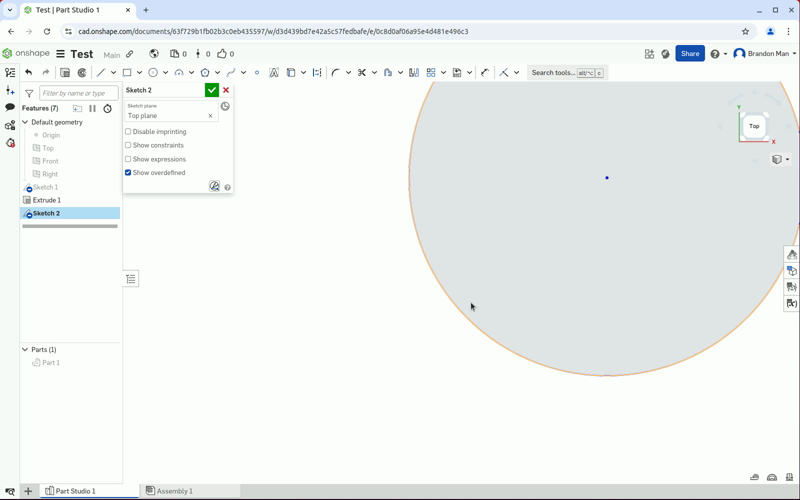
click(471, 302)
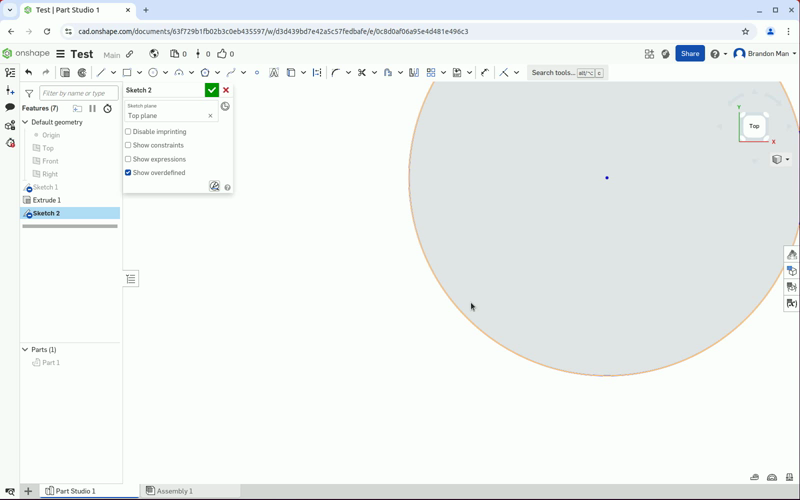
scroll(-6)
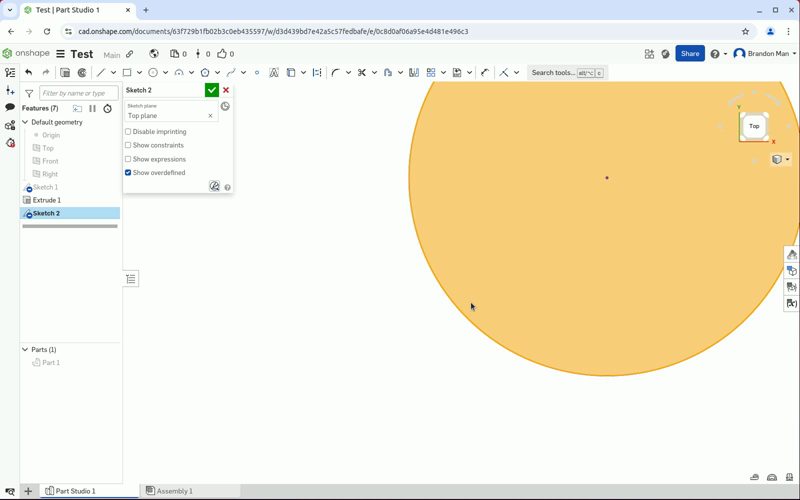
scroll(-6)
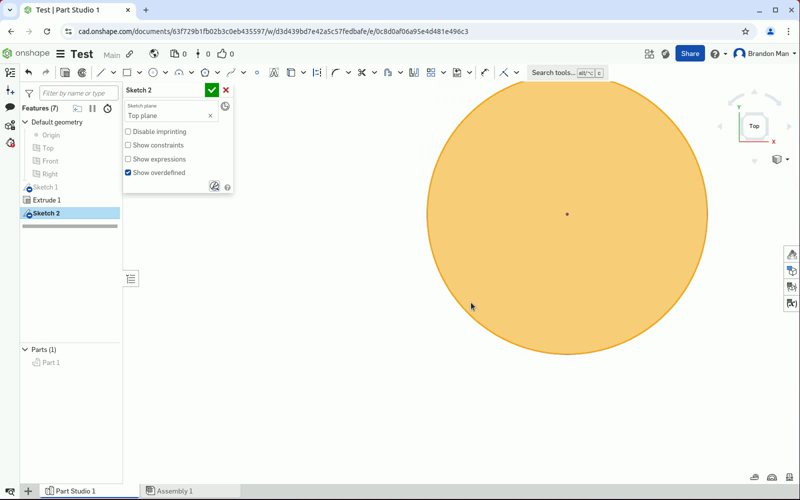
scroll(-6)
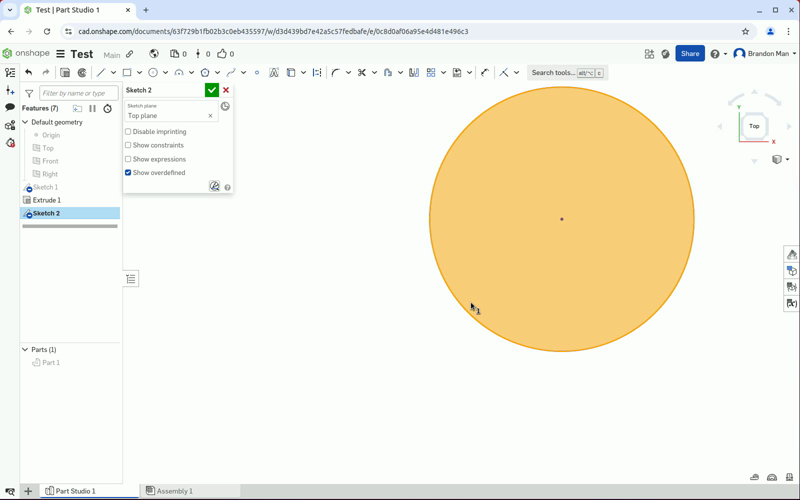
scroll(-6)
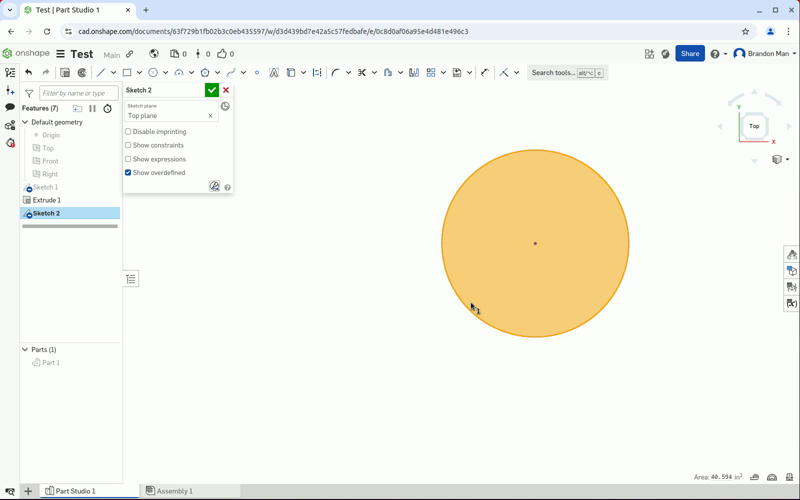
scroll(-6)
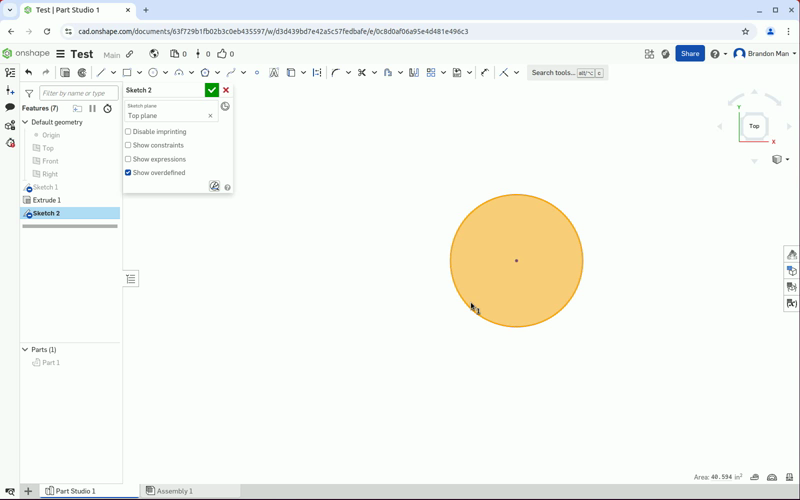
scroll(-6)
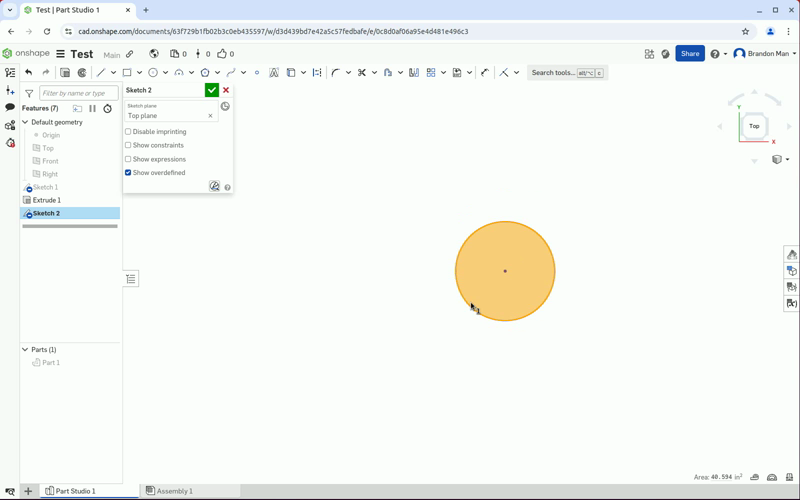
scroll(-6)
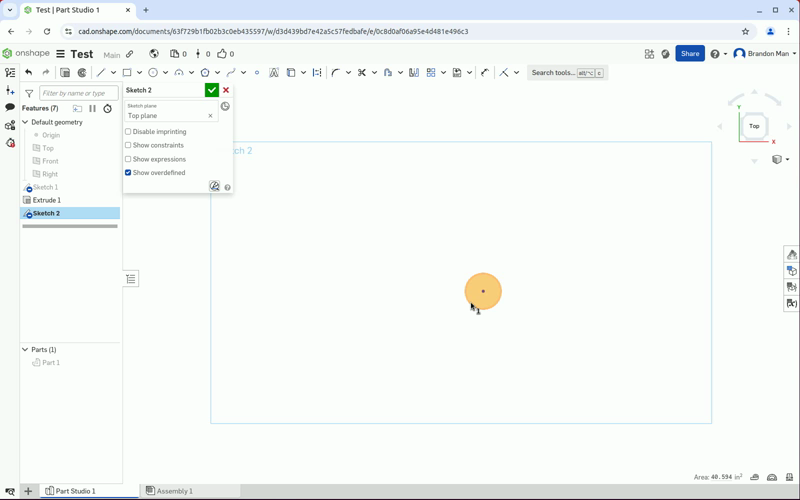
mouse_move(73, 352)
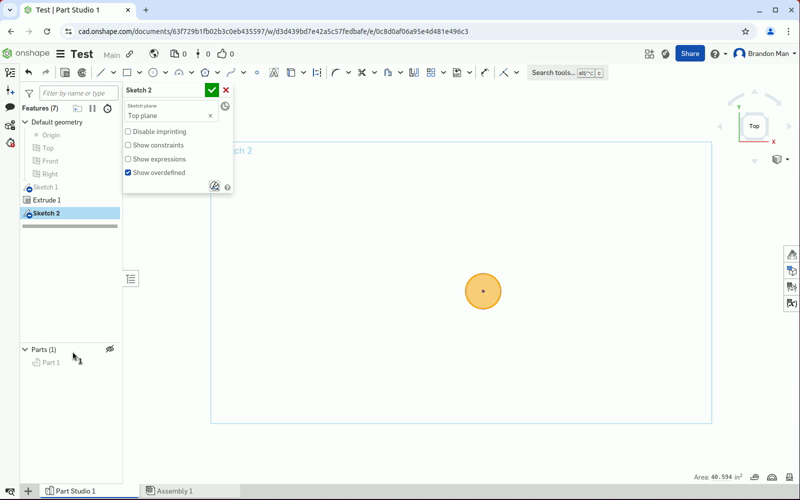
key(shift+y)
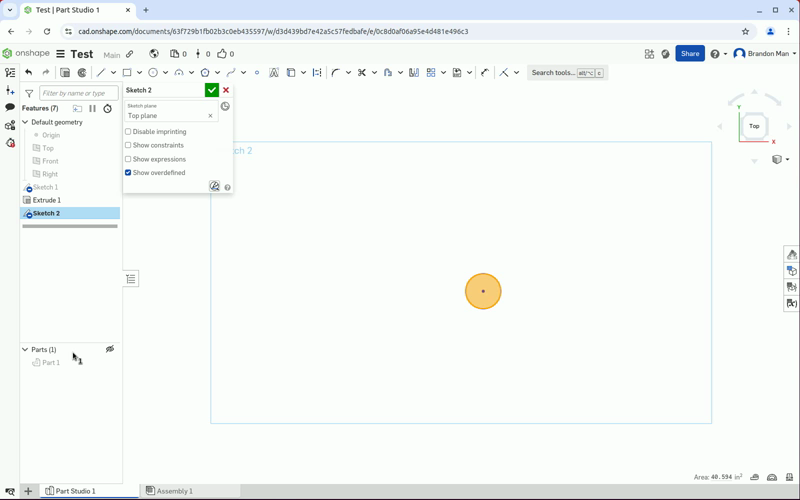
key(shift+e)
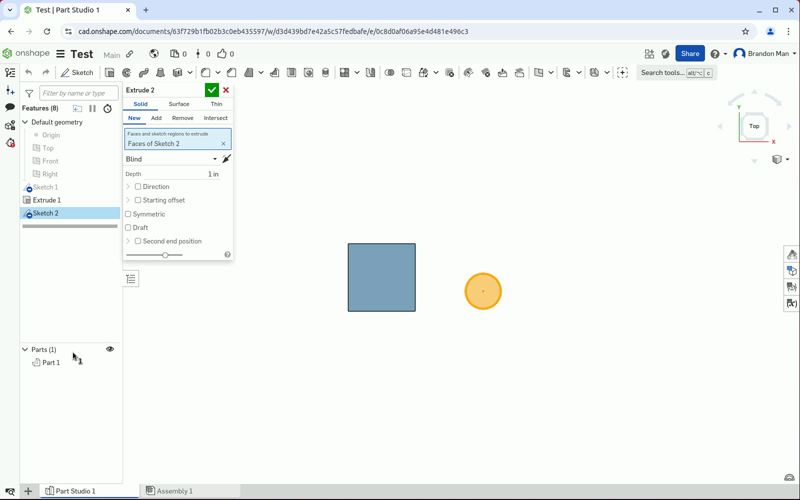
mouse_move(143, 106)
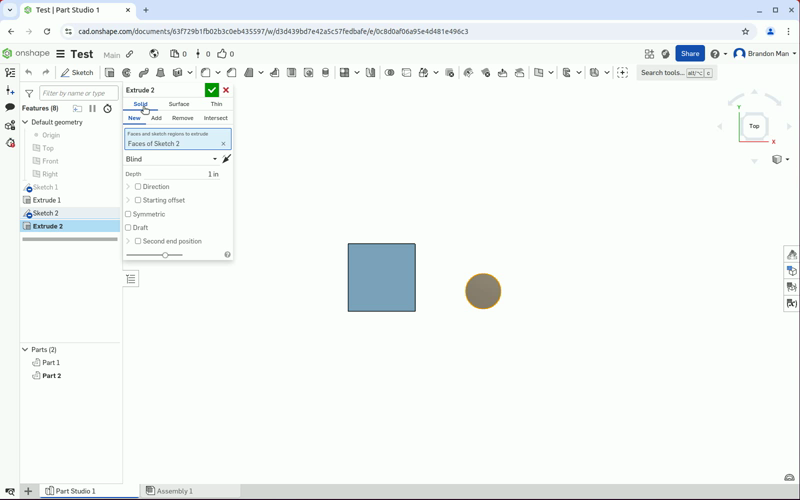
click(143, 106)
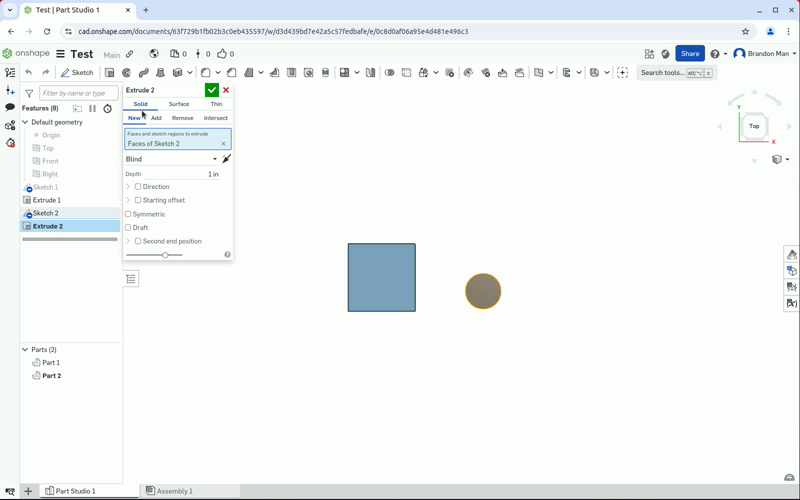
mouse_move(137, 120)
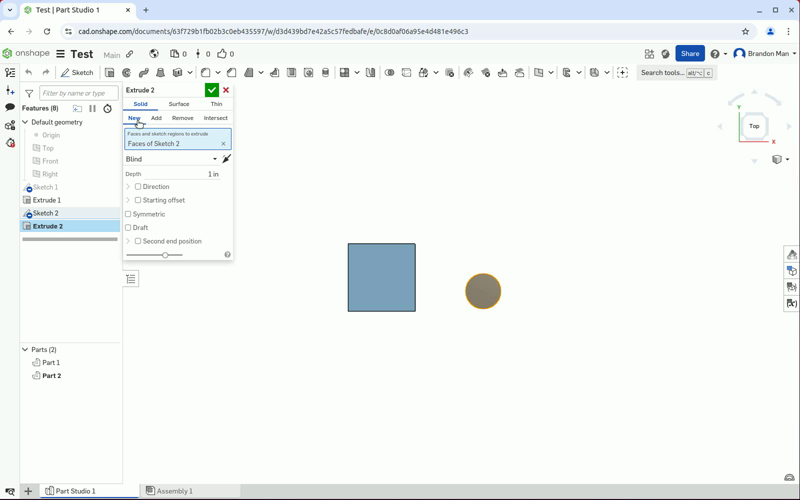
click(137, 120)
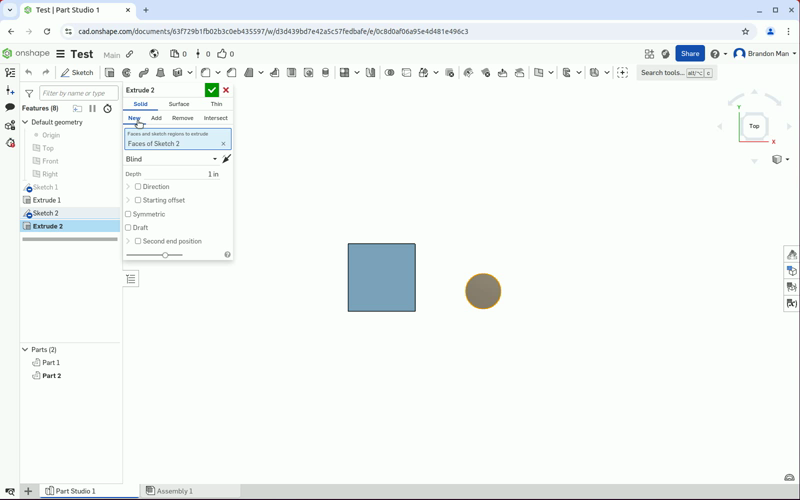
key(tab, 4)
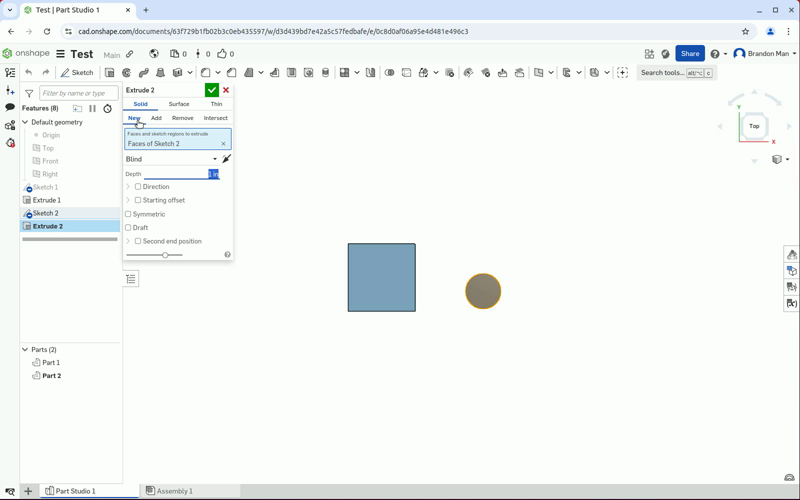
text(4.333)
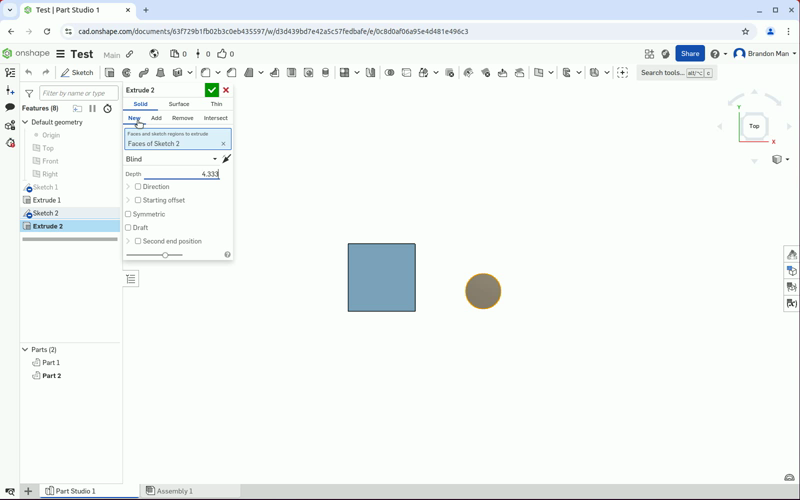
key(enter)
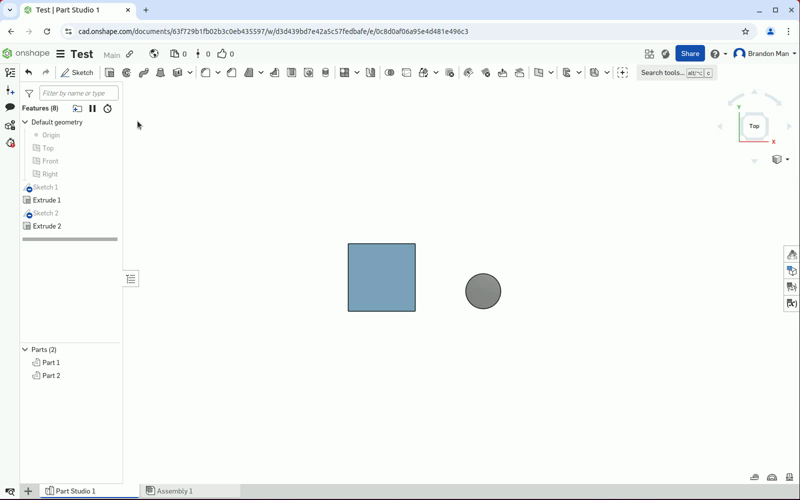
key(shift+h)
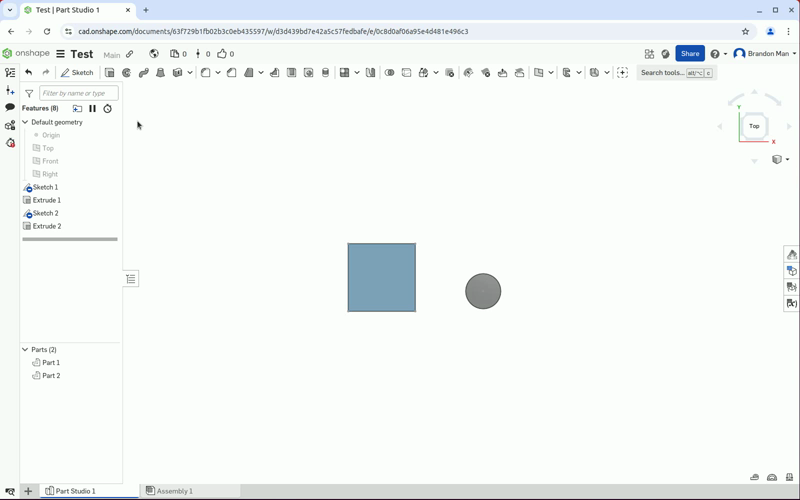
key(shift+h)
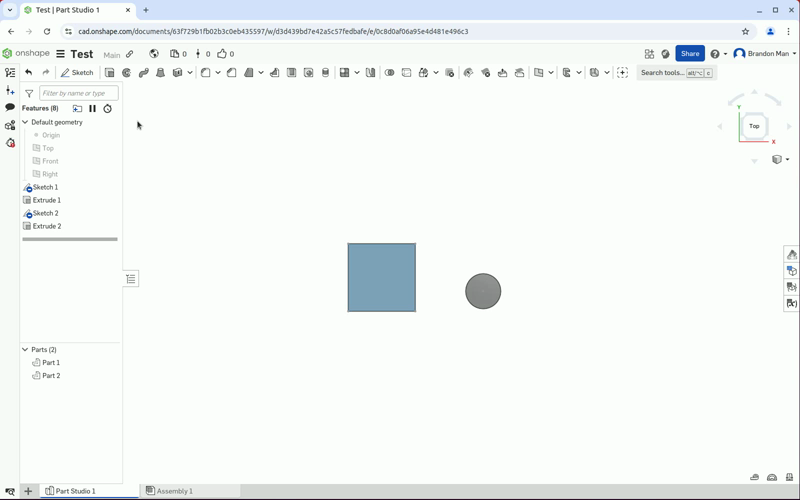
key(shift+7)
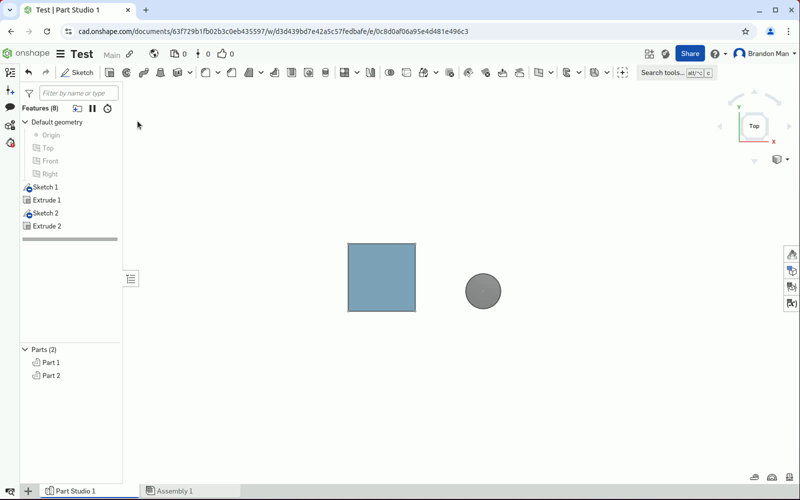
key(up, 3)
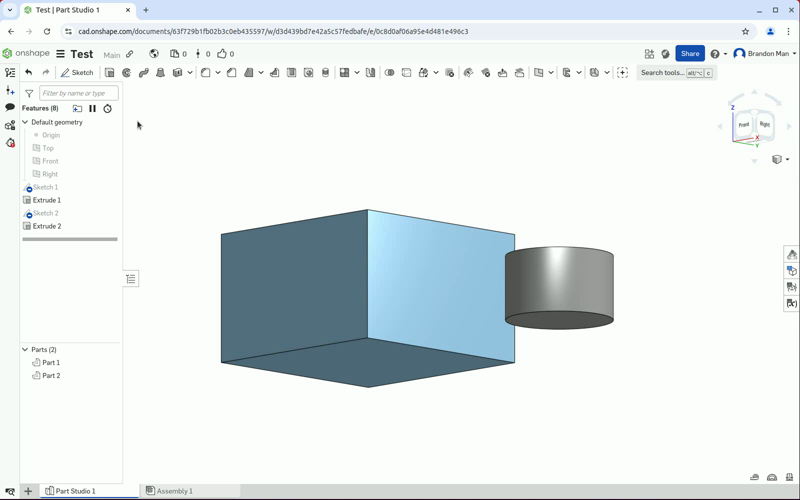
key(left, 3)
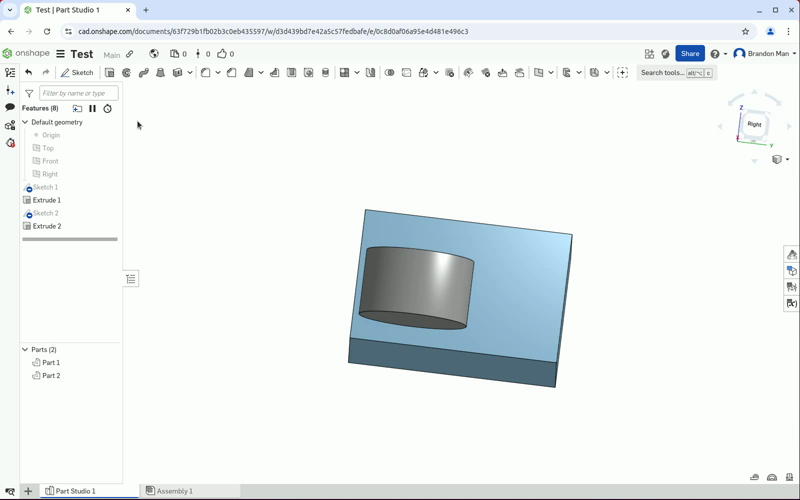
key(right, 3)
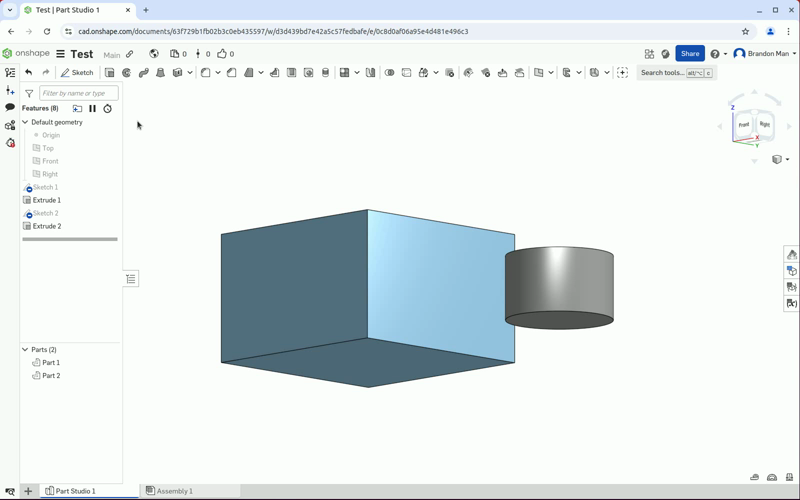
key(down, 3)
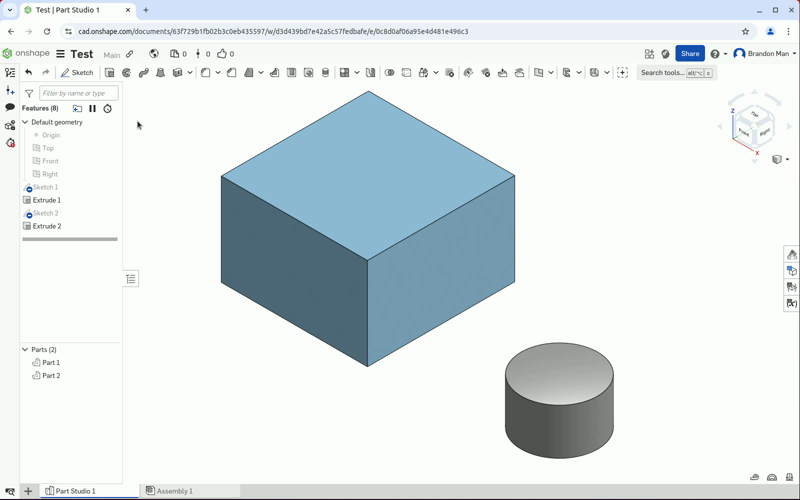
mouse_move(73, 189)
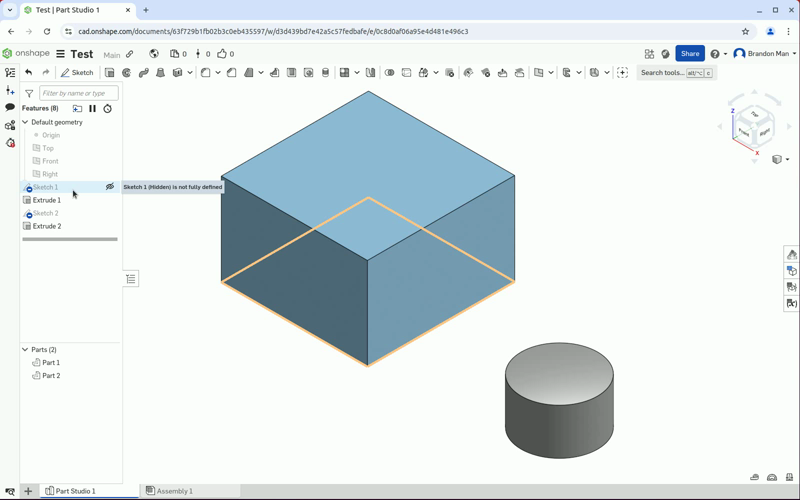
click(73, 189)